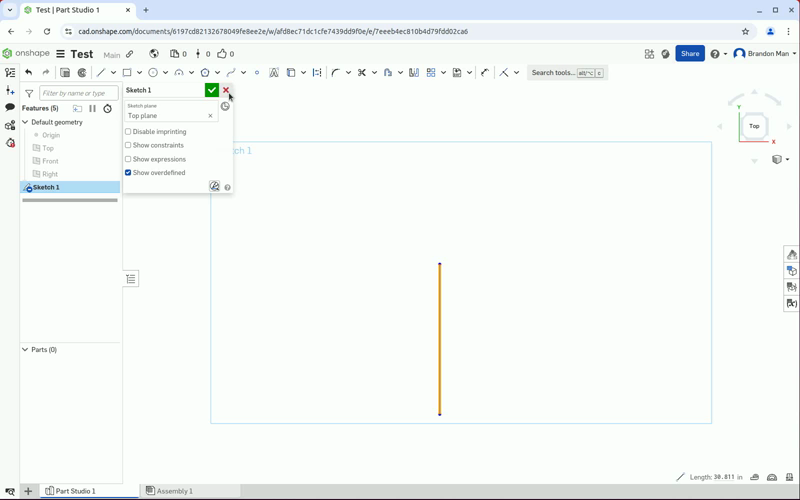
key(shift+h)
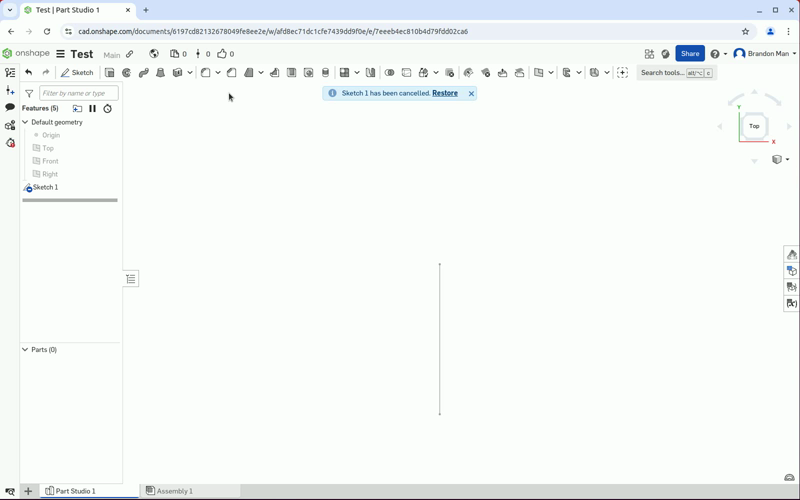
mouse_move(73, 352)
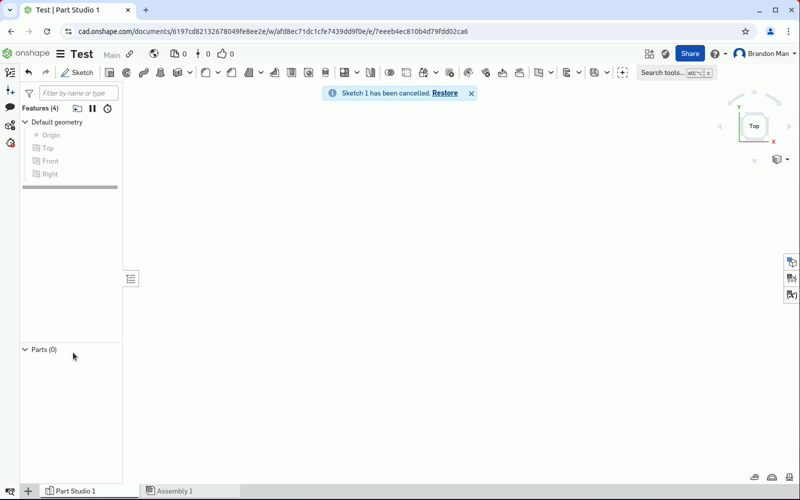
key(y)
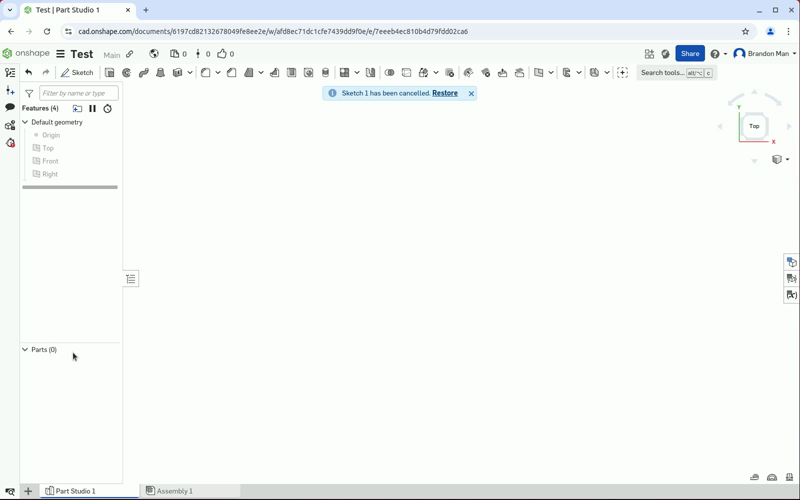
key(shift+p)
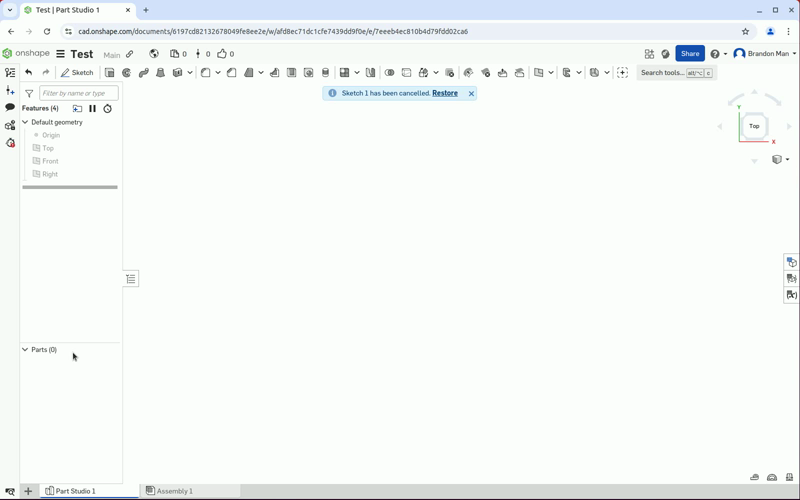
key(space)
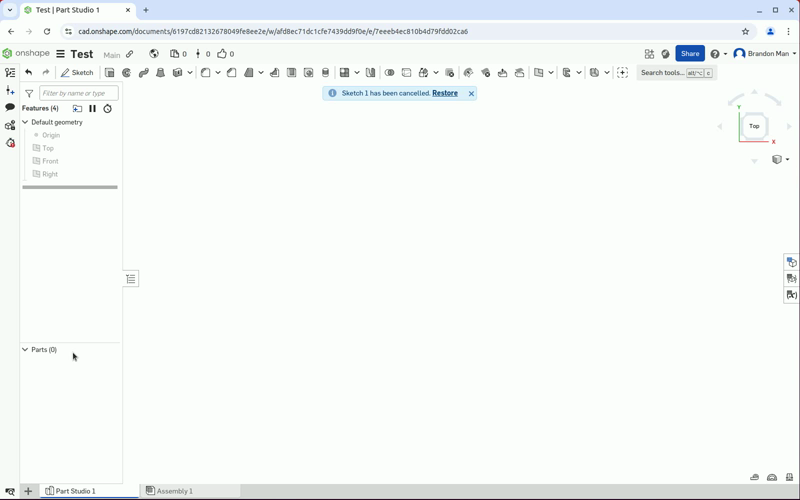
key_down(shift)
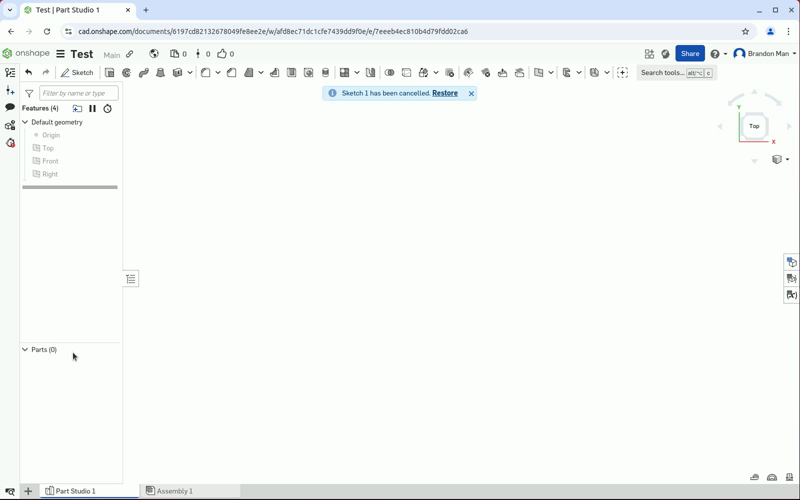
key(up)
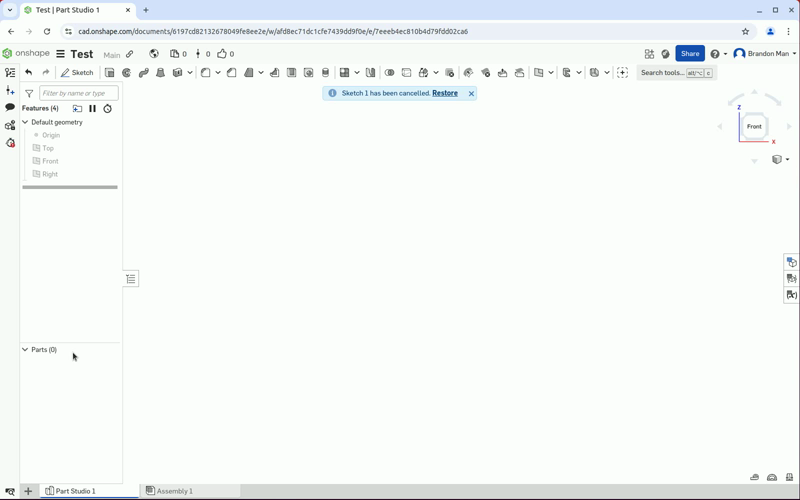
key_up(shift)
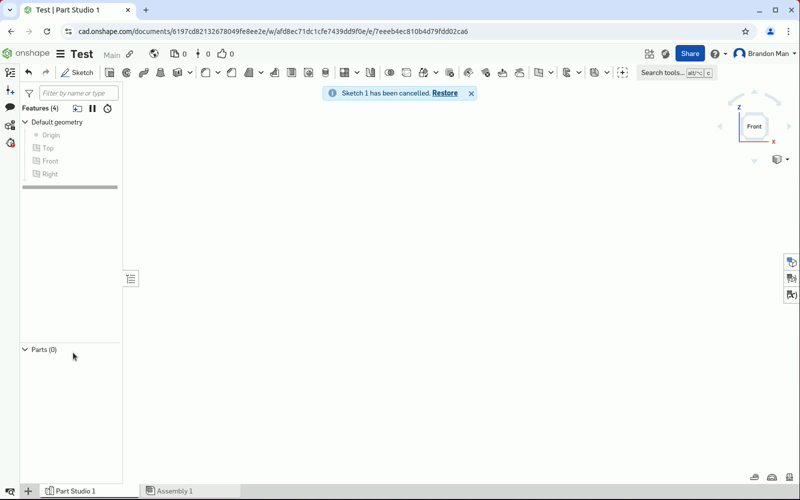
mouse_move(73, 352)
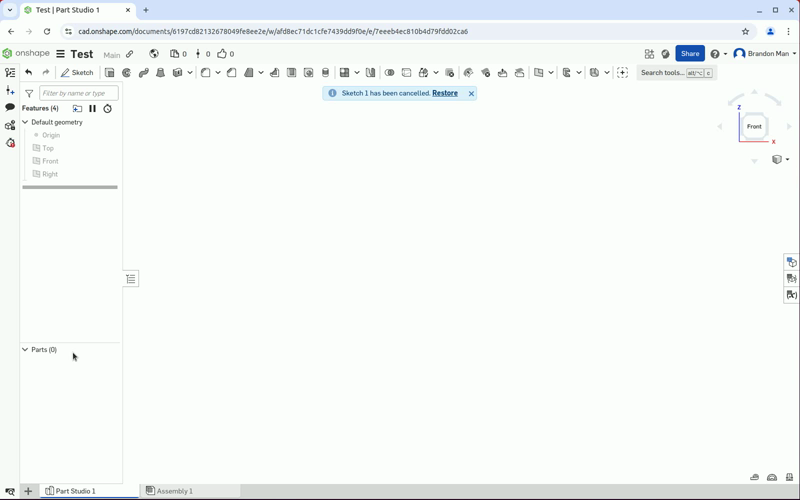
key(shift+y)
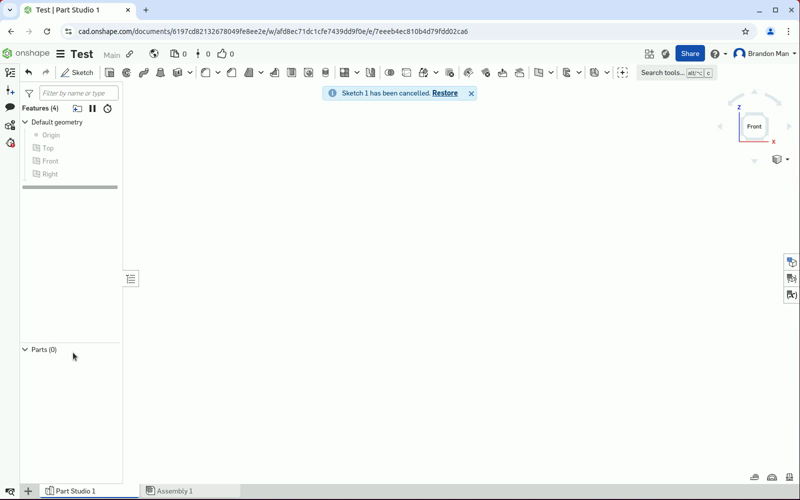
key(shift+s)
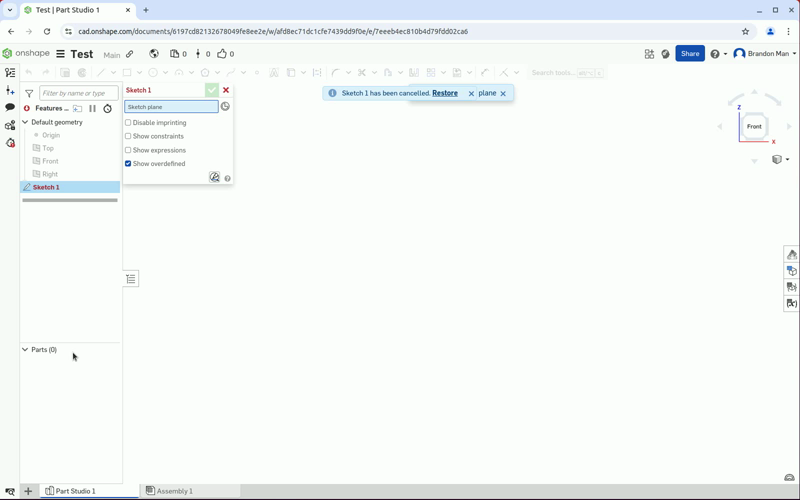
mouse_move(73, 163)
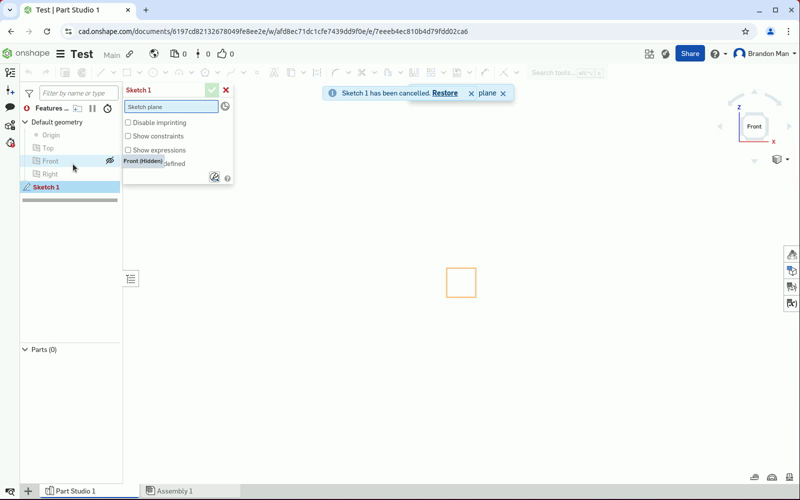
click(73, 163)
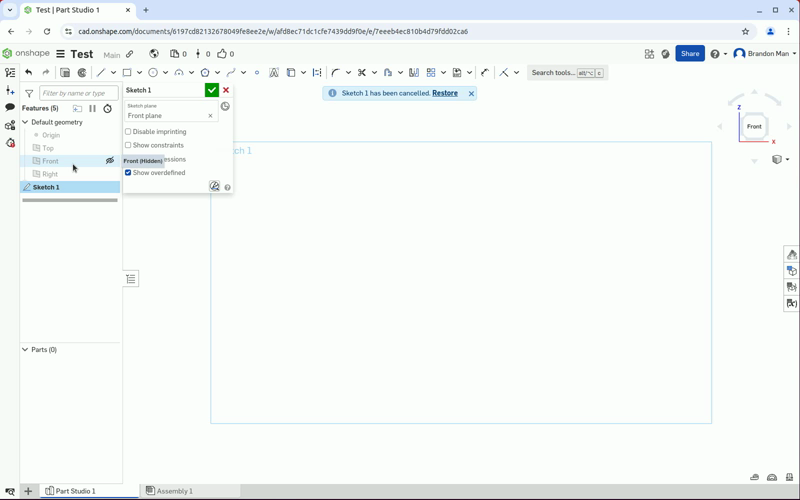
mouse_move(73, 352)
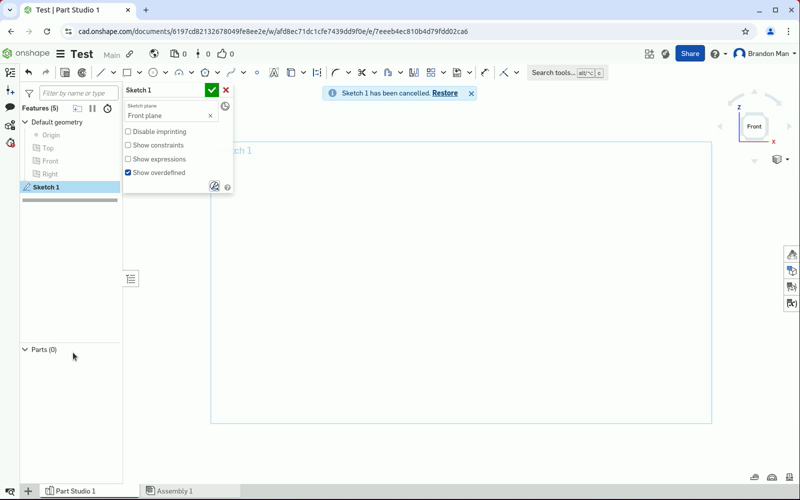
key(y)
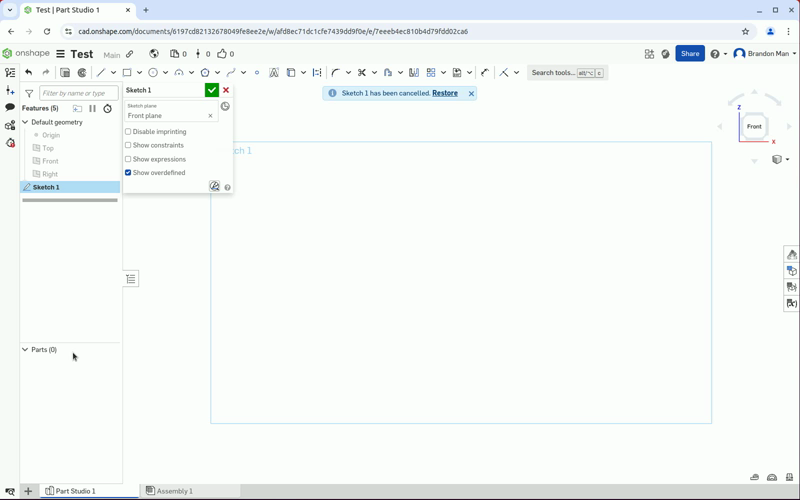
key(c)
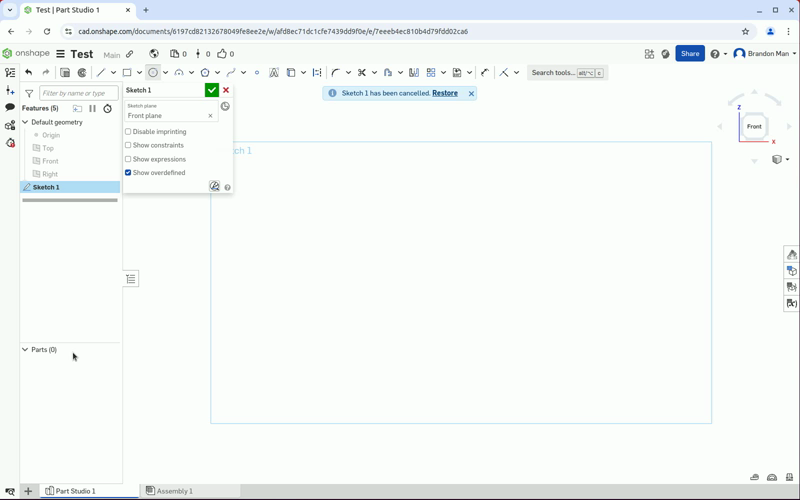
key_down(shift)
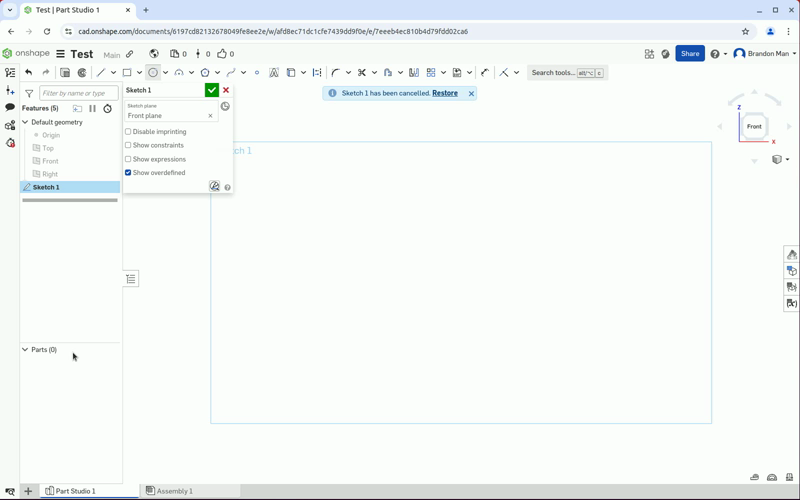
mouse_move(461, 282)
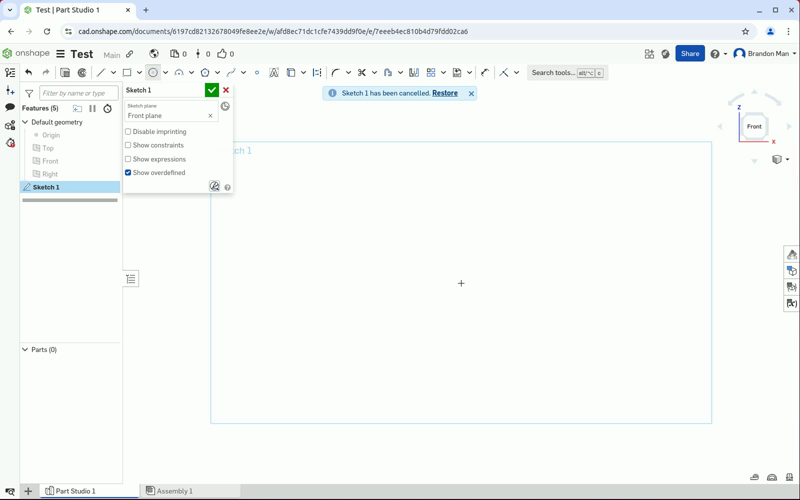
click(461, 282)
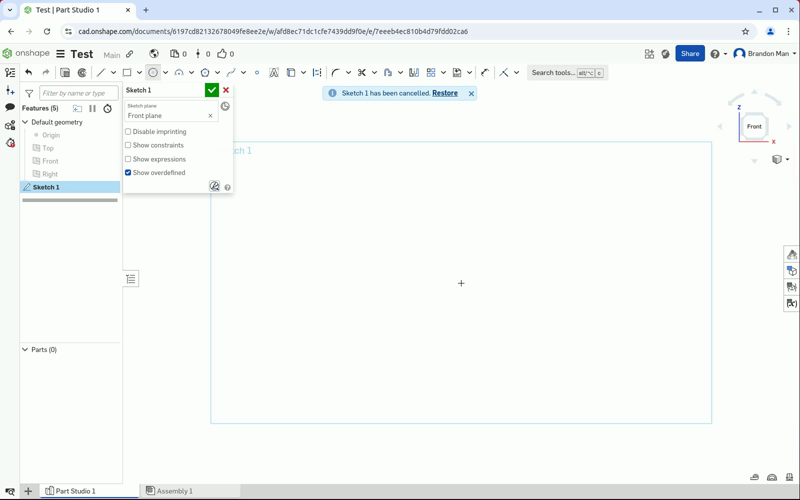
key_up(shift)
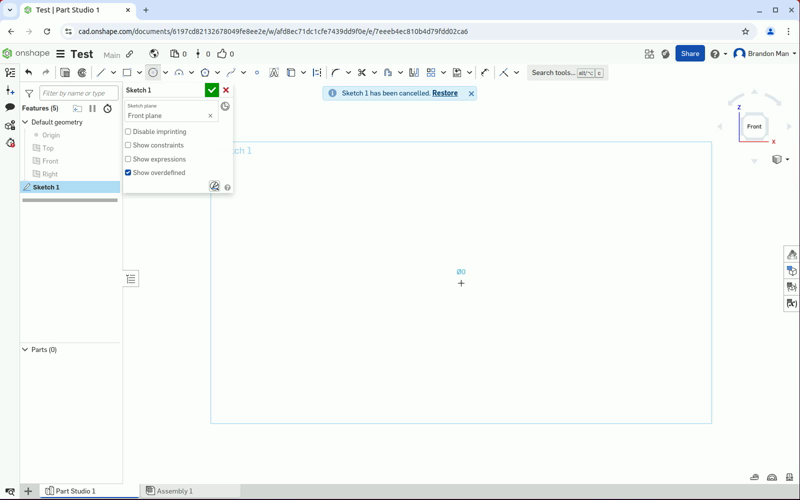
mouse_move(497, 282)
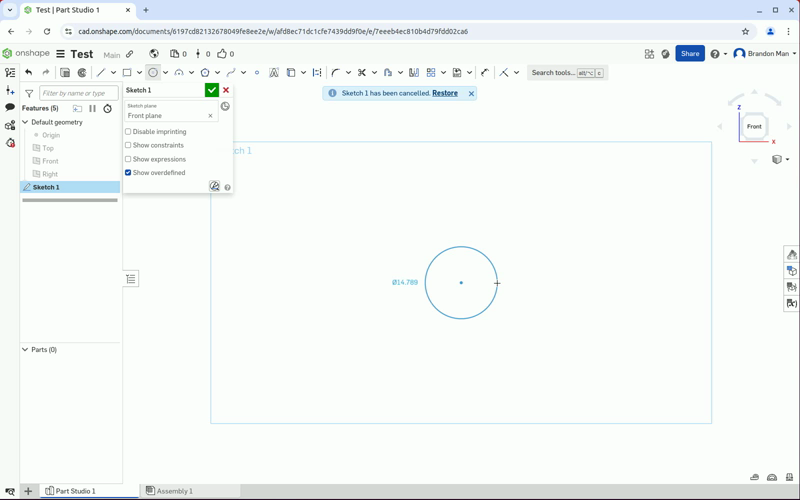
click(497, 282)
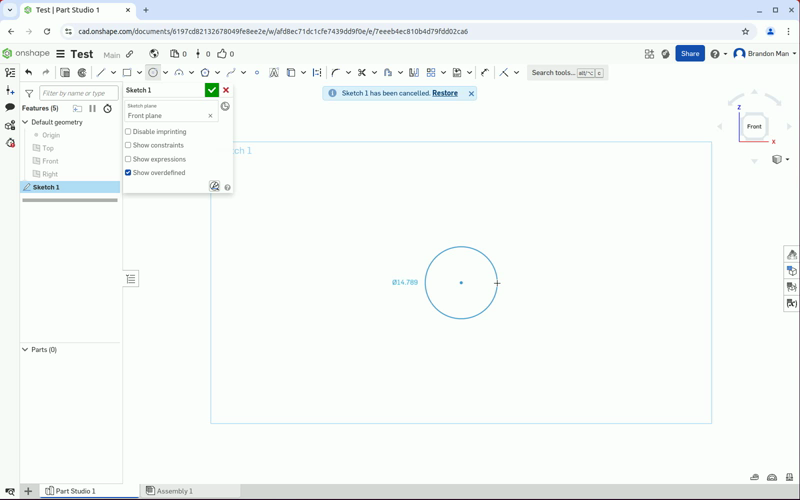
key(esc)
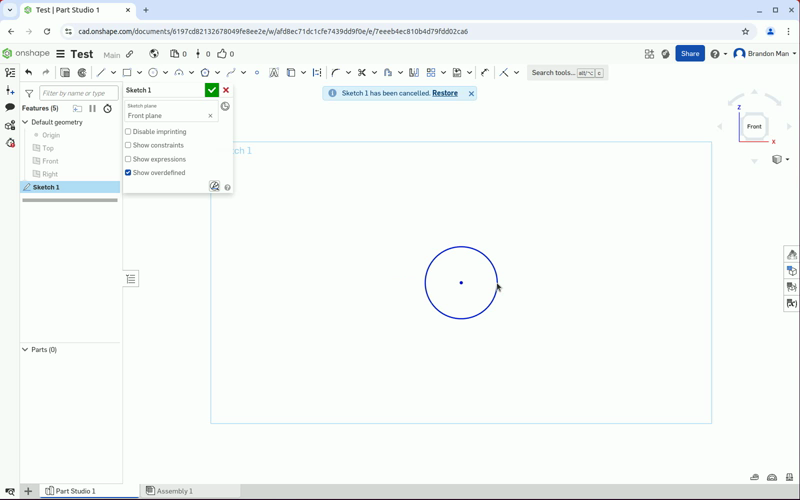
key(c)
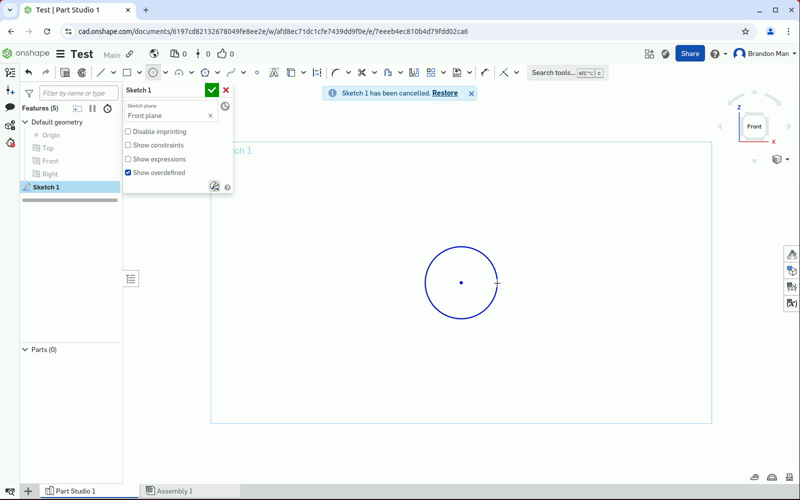
key_down(shift)
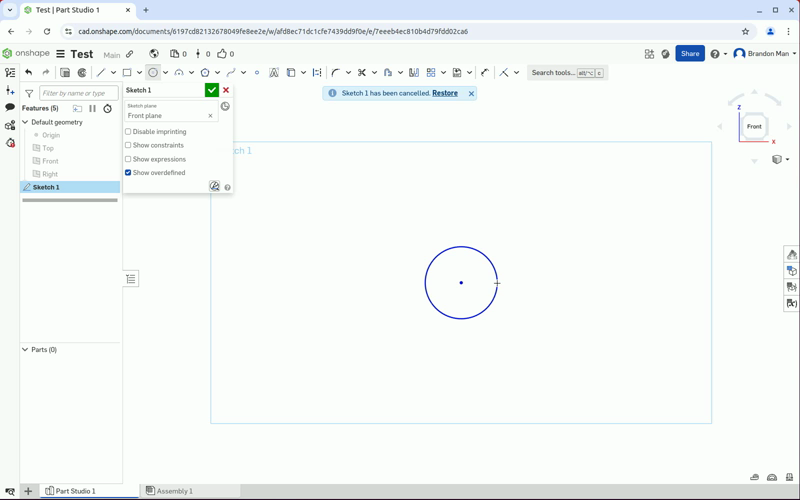
mouse_move(461, 282)
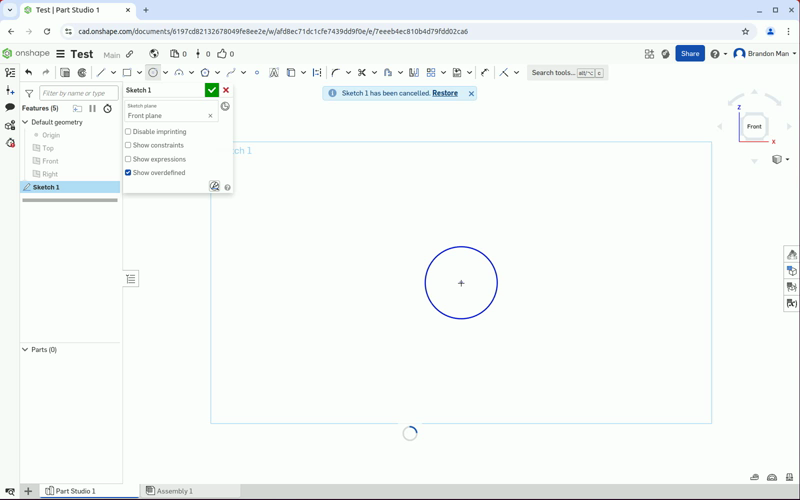
click(461, 282)
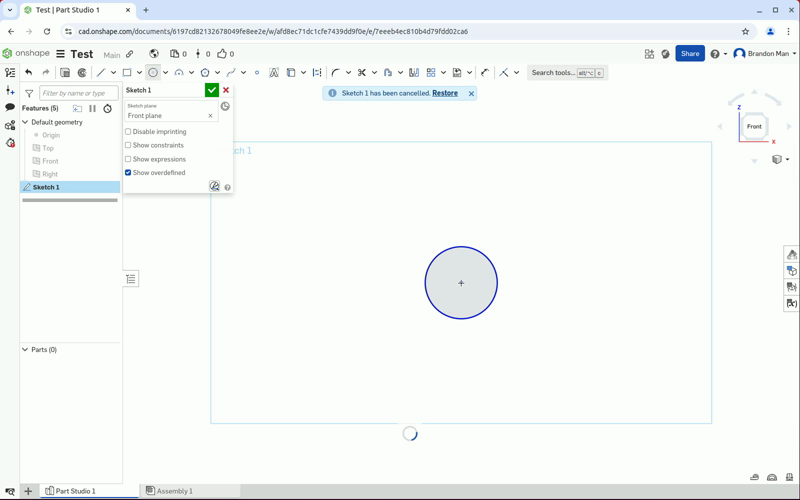
key_up(shift)
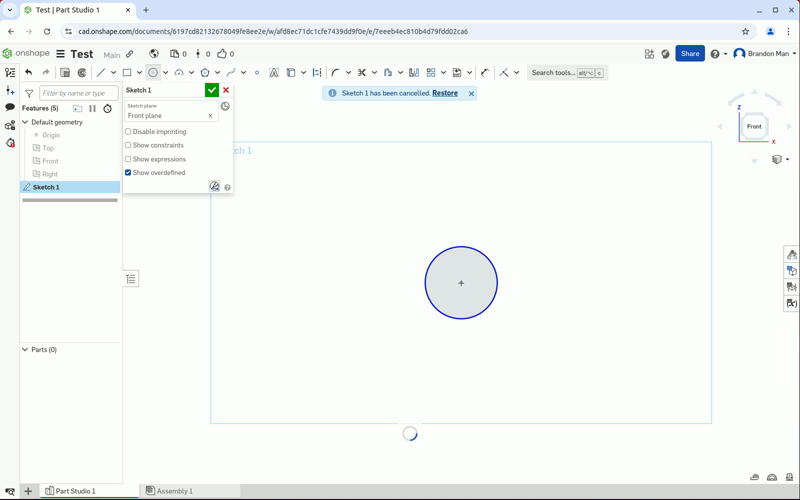
mouse_move(479, 282)
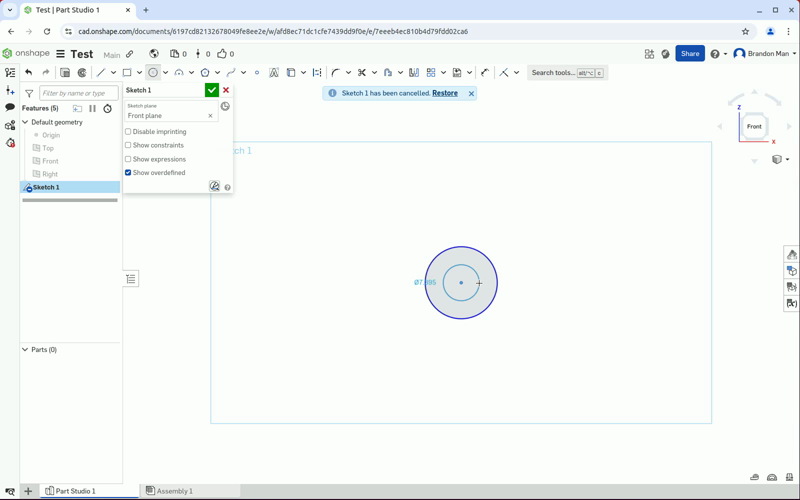
click(479, 282)
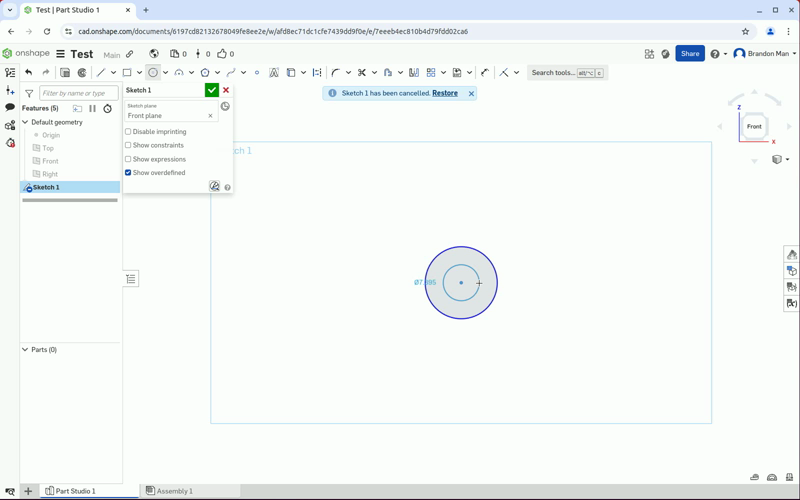
key(esc)
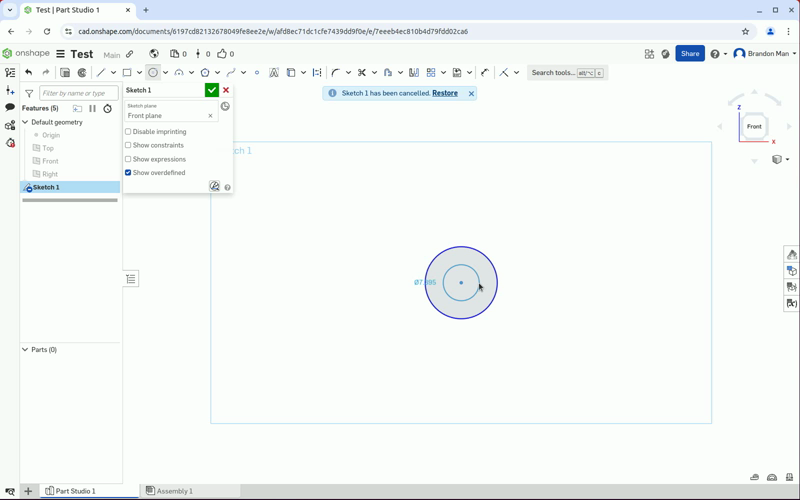
mouse_move(484, 258)
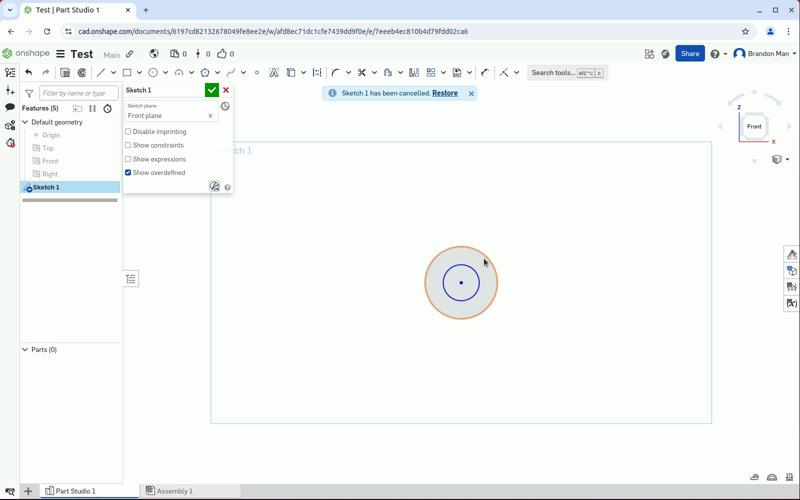
click(484, 258)
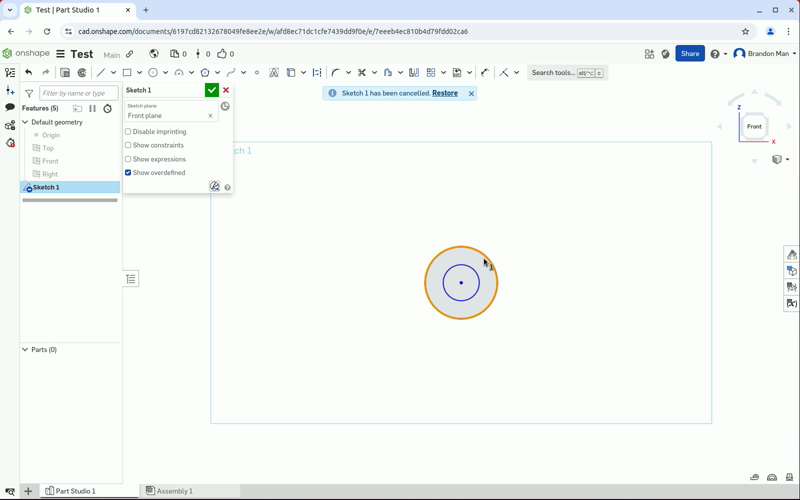
mouse_move(73, 352)
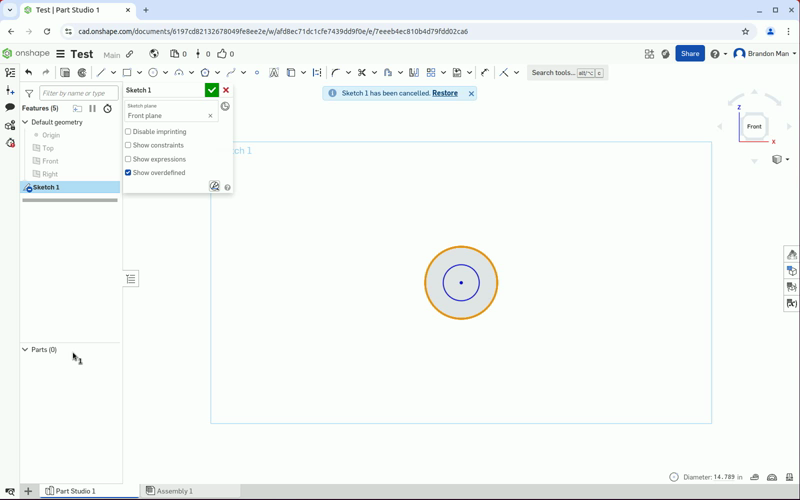
key(shift+y)
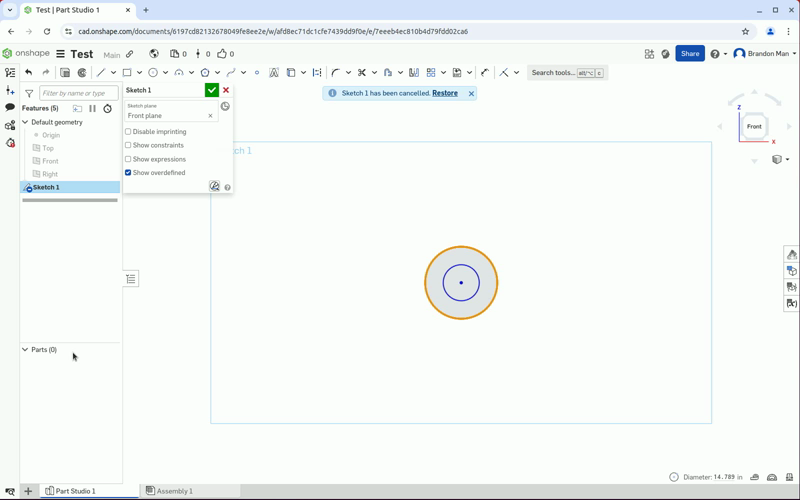
key(shift+e)
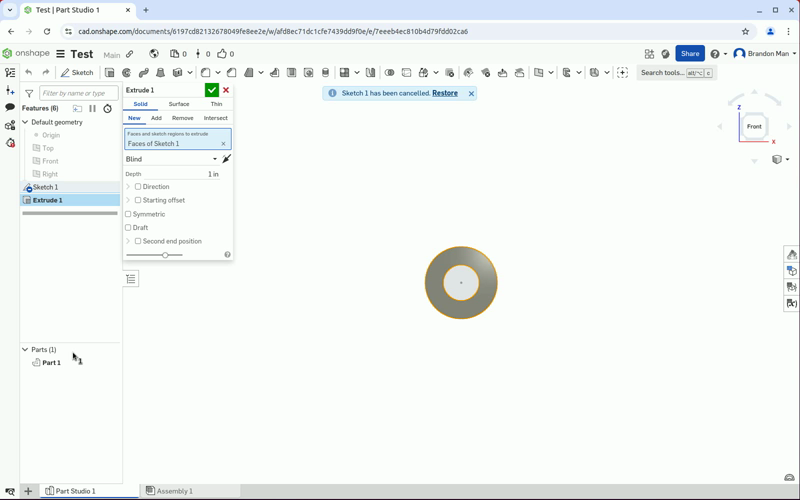
mouse_move(143, 106)
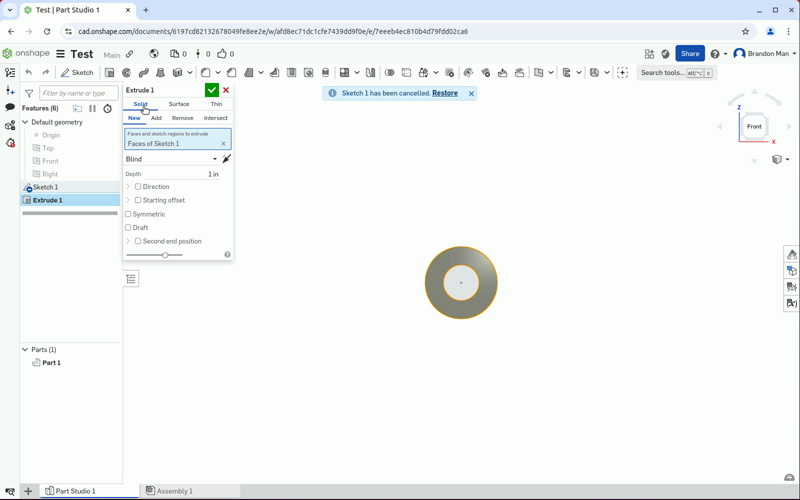
click(143, 106)
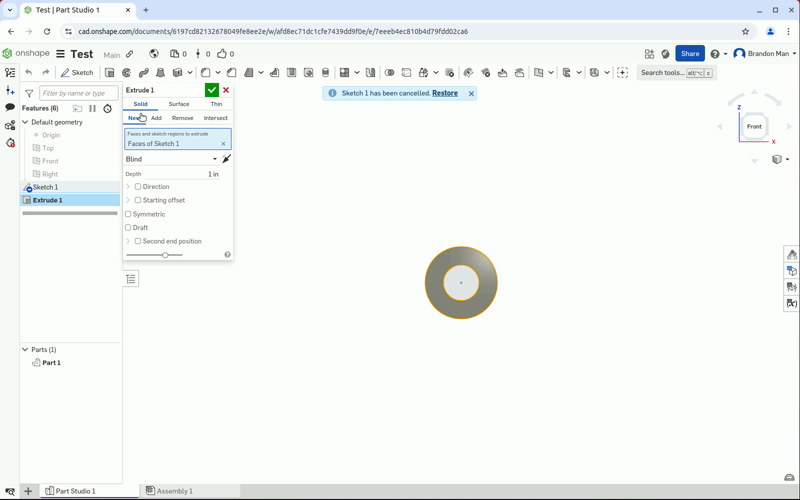
mouse_move(137, 120)
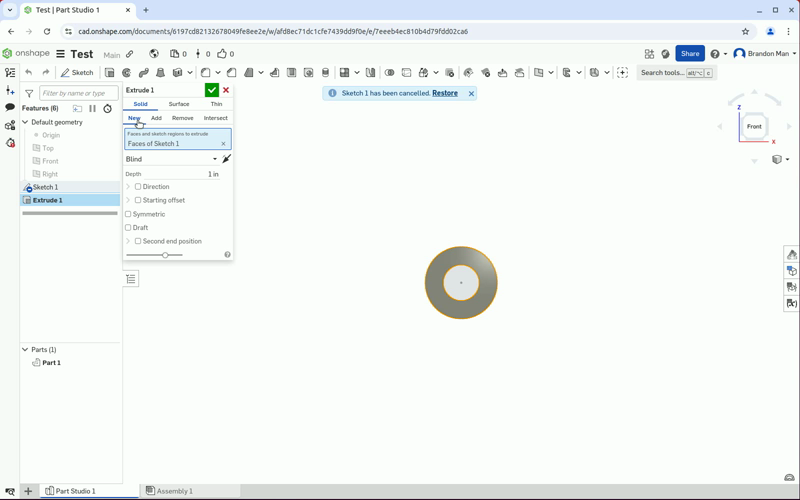
click(137, 120)
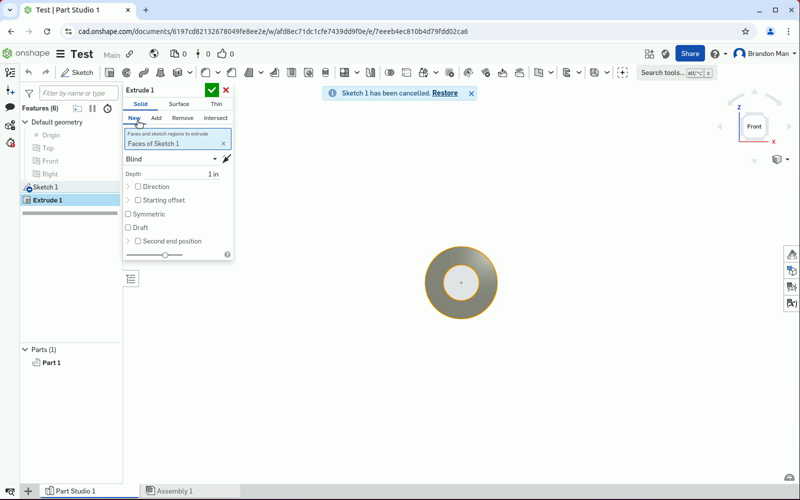
key(tab, 4)
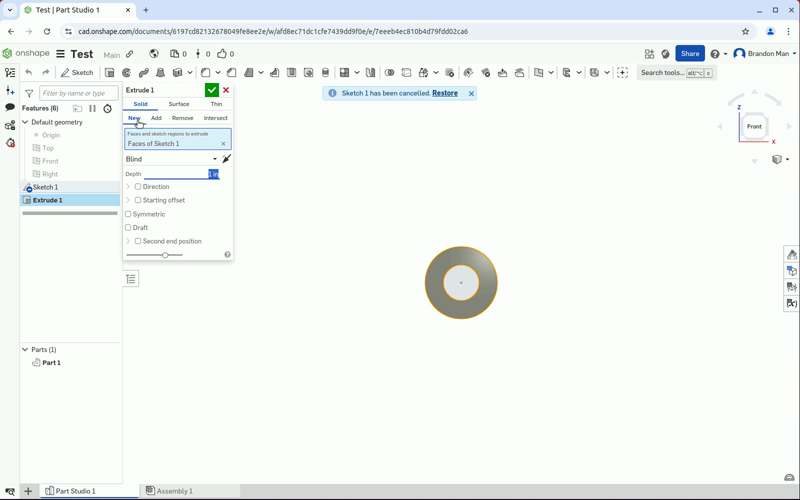
text(3.611)
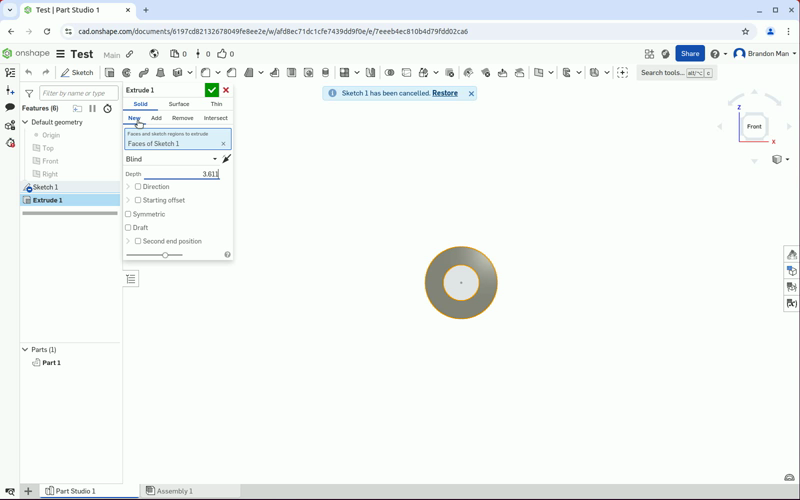
key(enter)
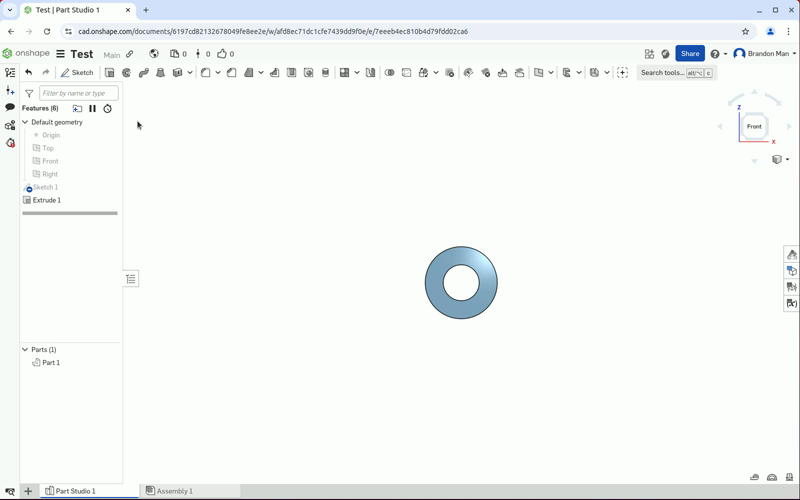
key(shift+h)
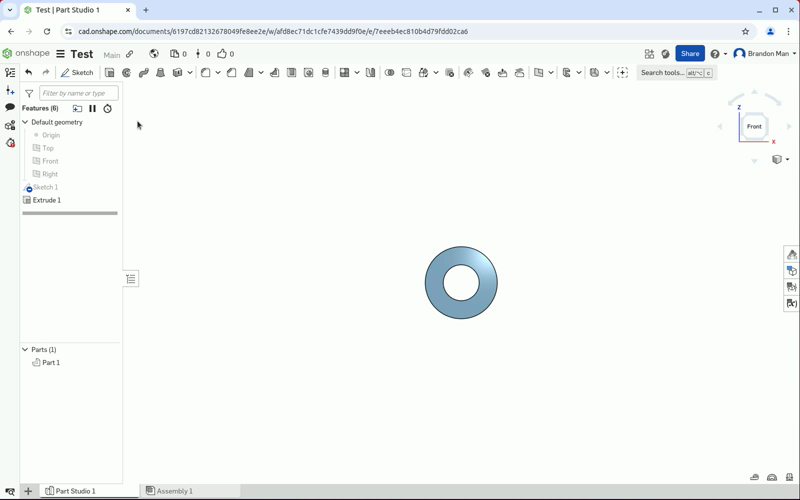
key(shift+h)
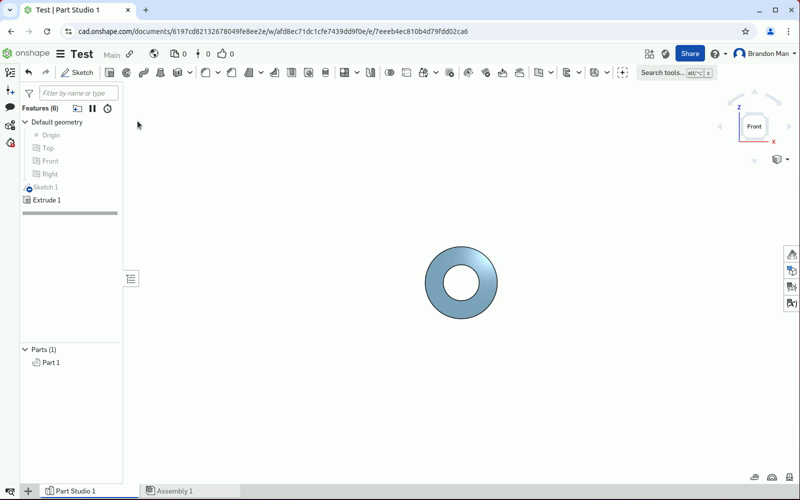
mouse_move(73, 189)
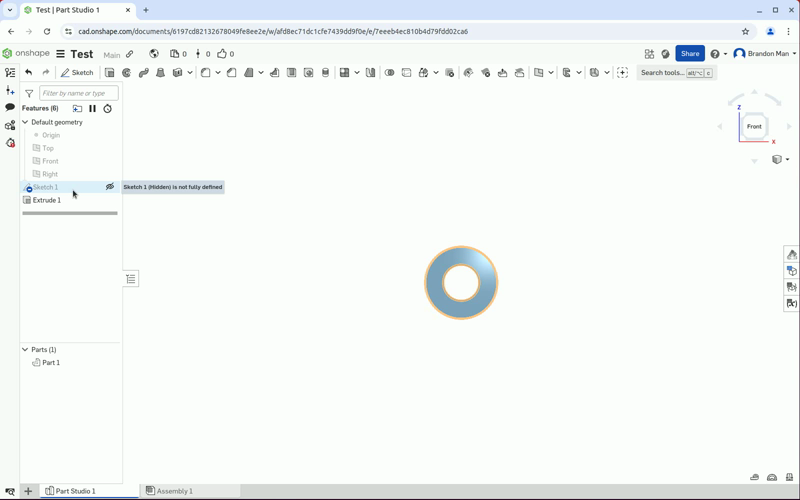
click(73, 189)
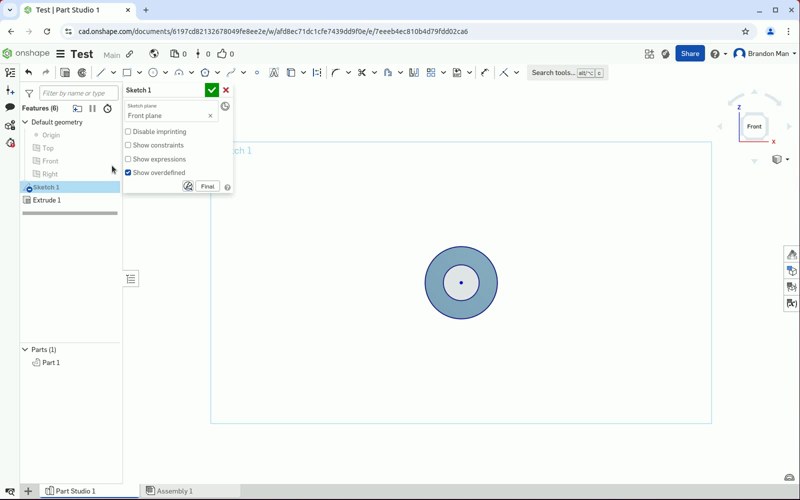
mouse_move(229, 92)
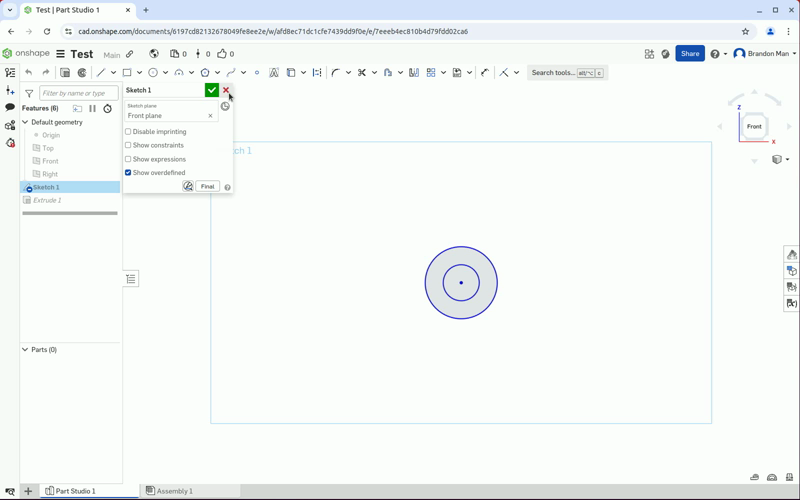
click(229, 92)
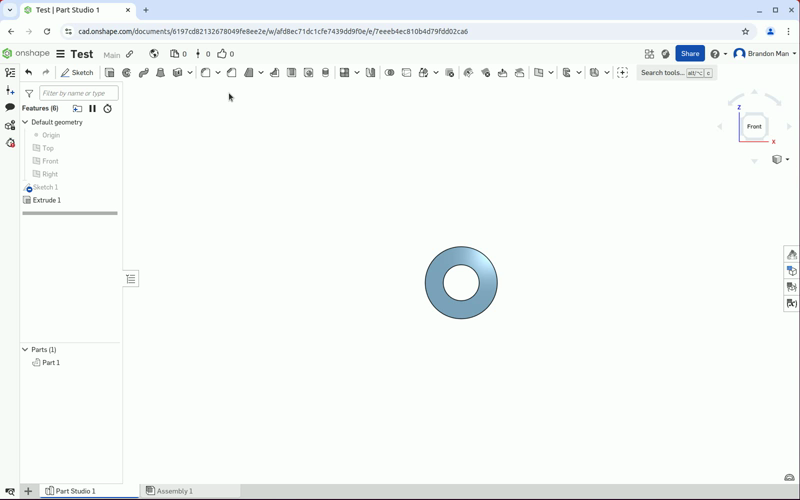
mouse_move(541, 75)
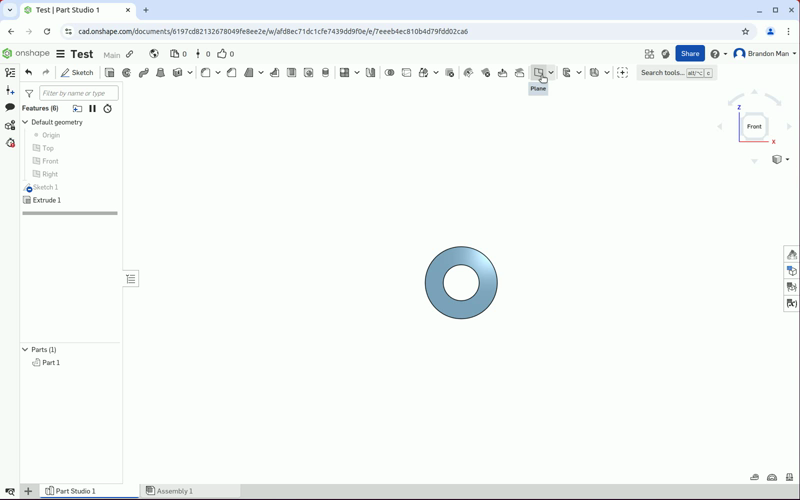
click(541, 75)
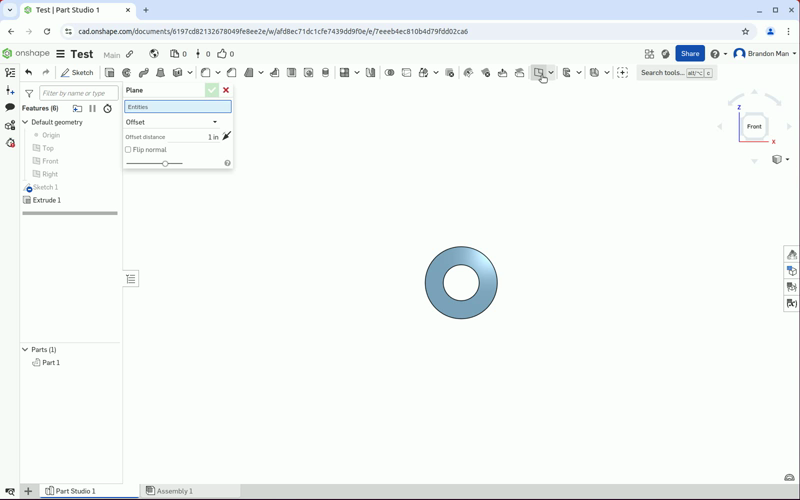
mouse_move(73, 163)
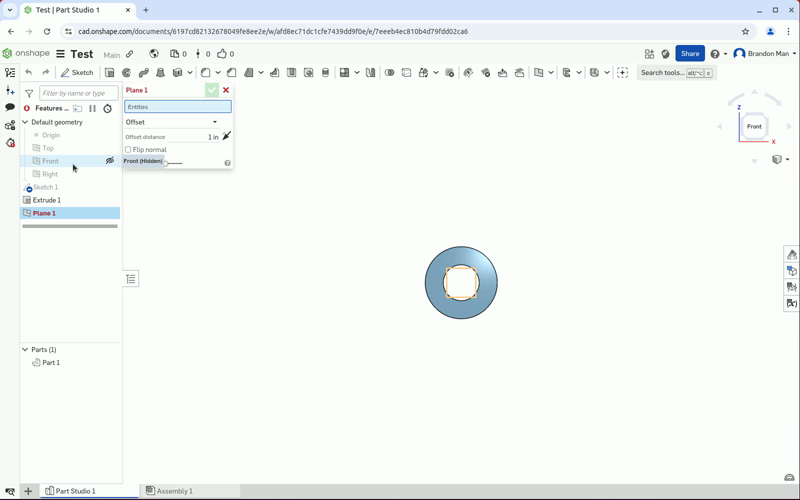
click(73, 163)
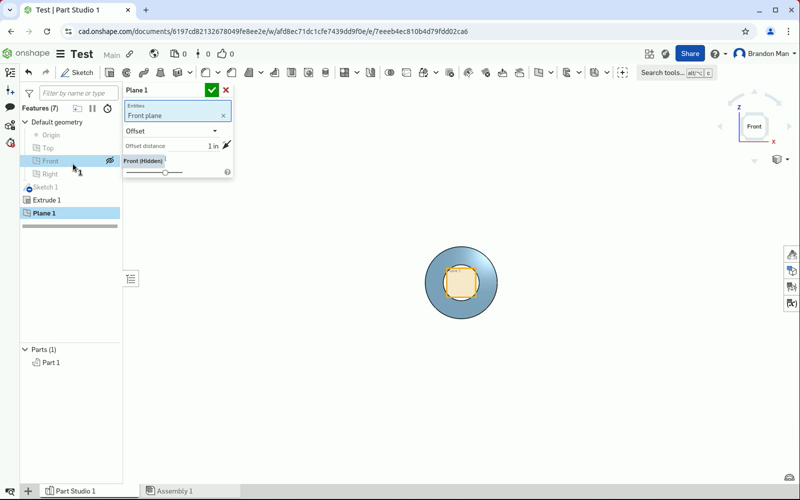
key(tab, 2)
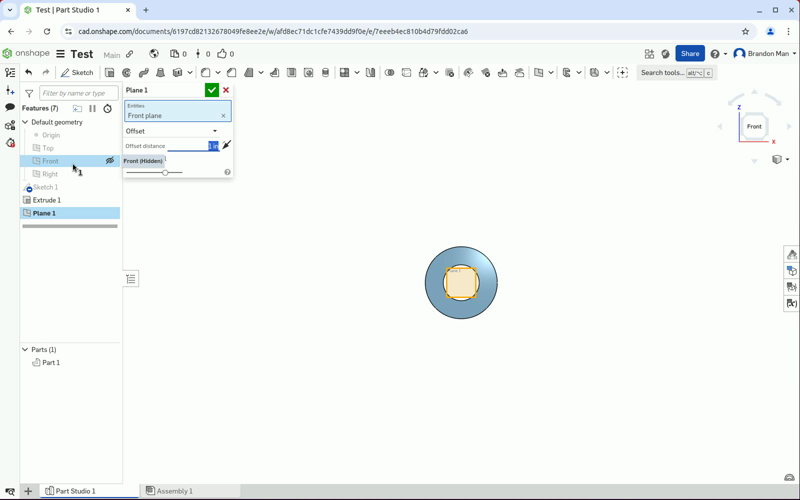
text(3.605)
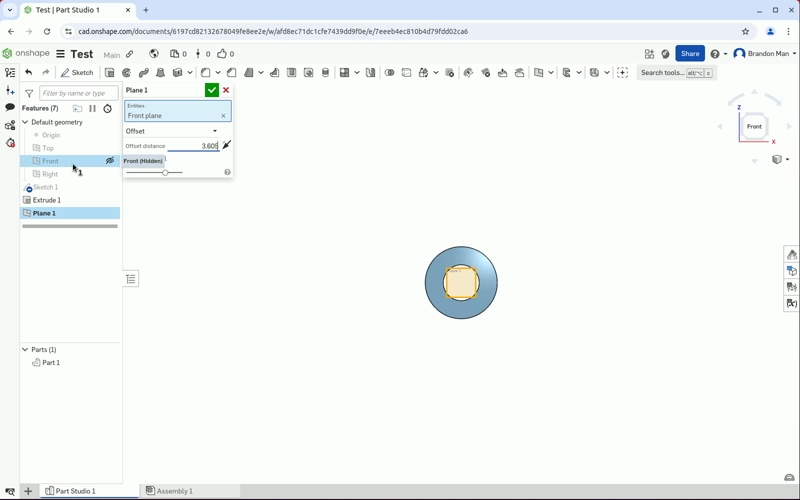
key(enter, 2)
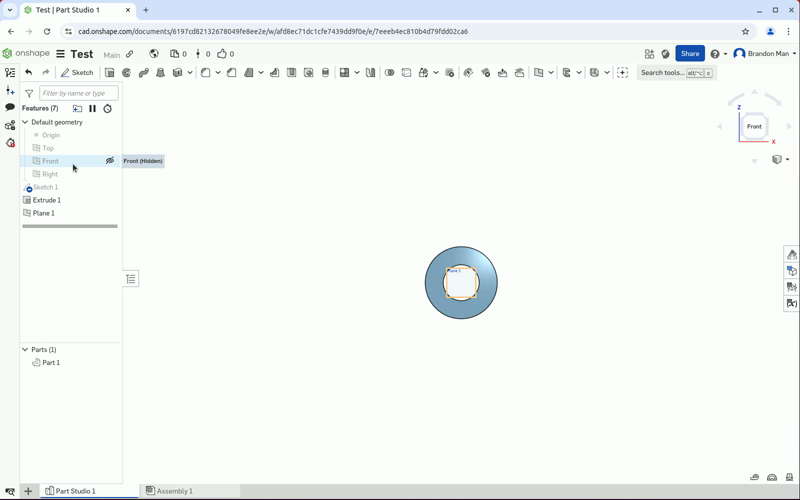
key(shift+s)
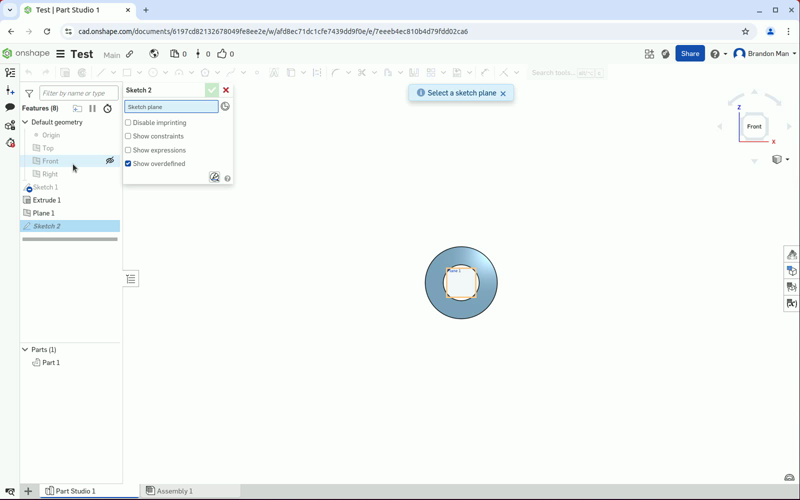
mouse_move(73, 215)
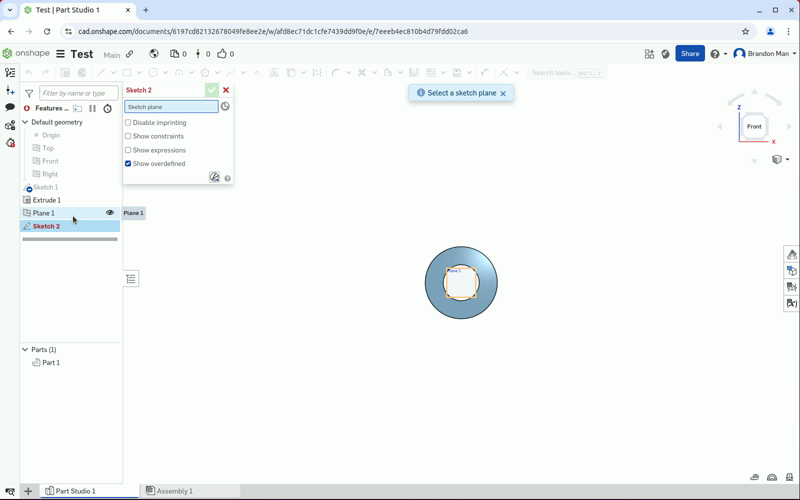
click(73, 215)
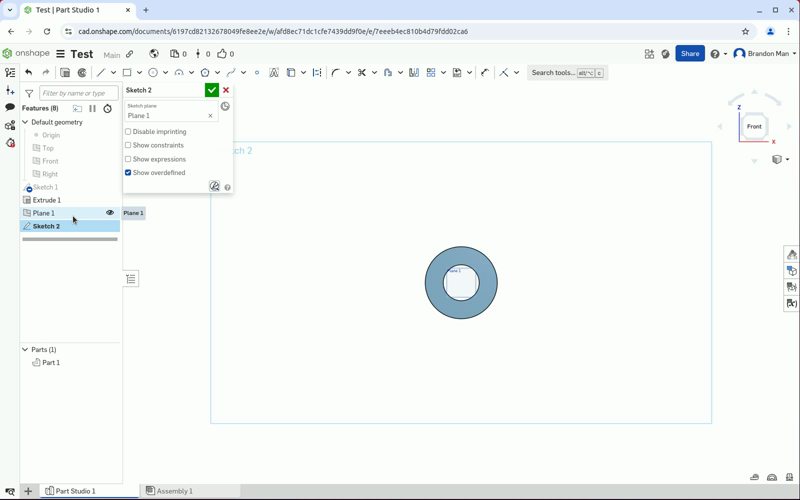
mouse_move(73, 352)
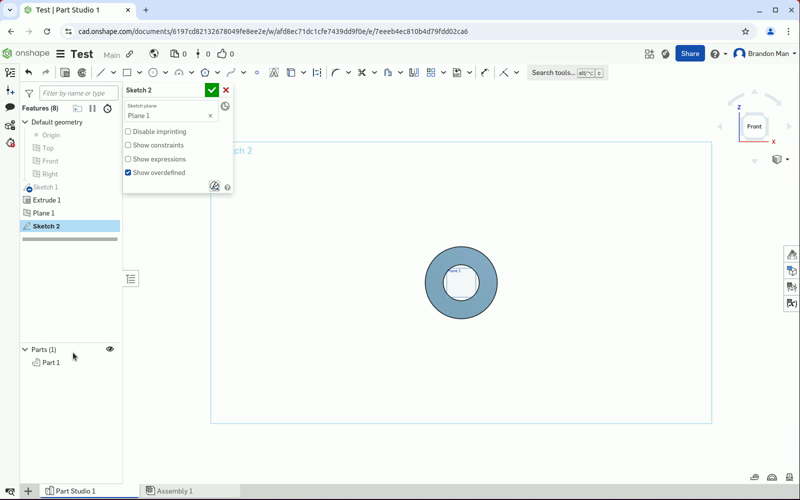
key(y)
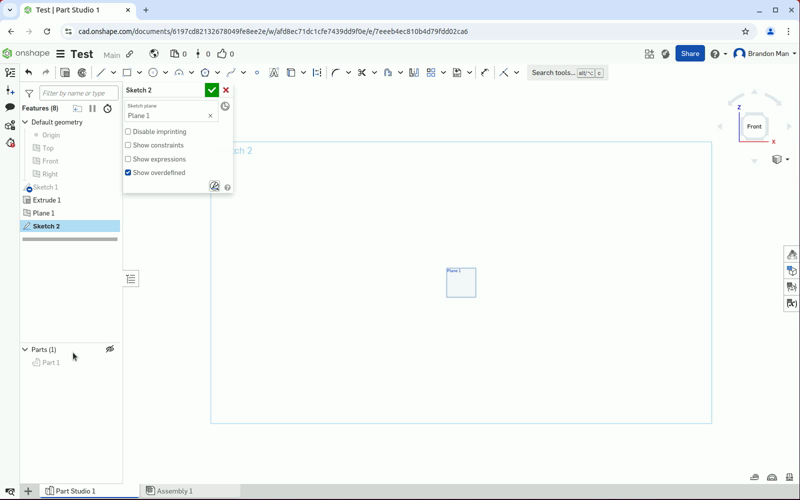
key(c)
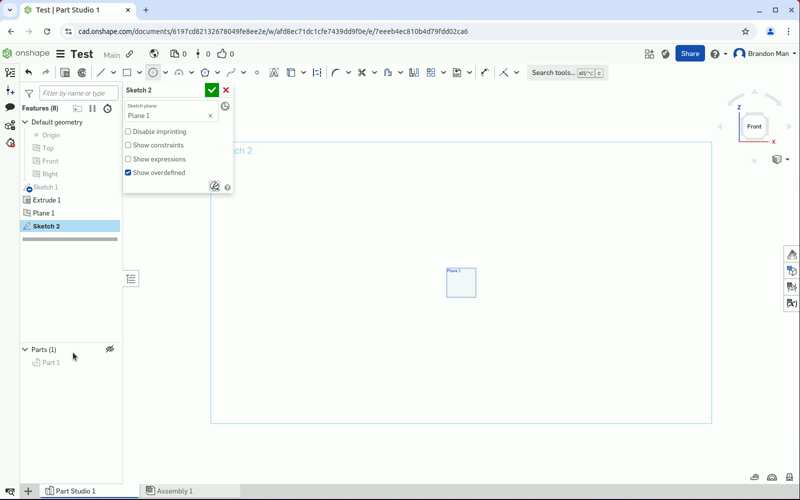
key_down(shift)
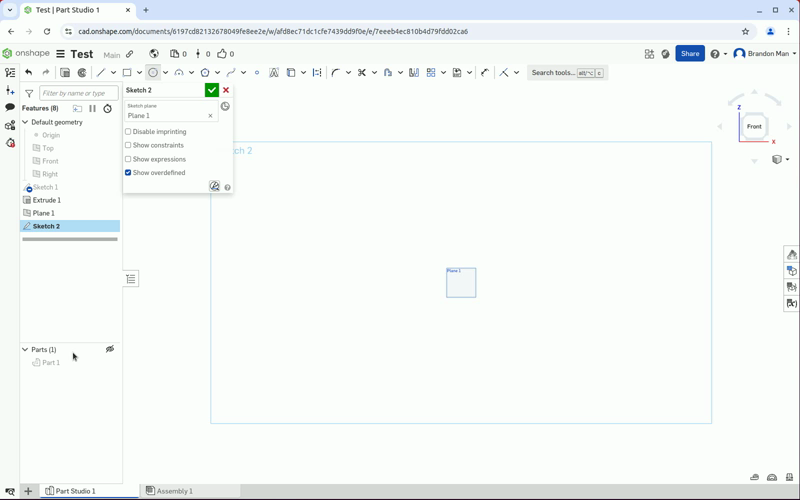
mouse_move(460, 282)
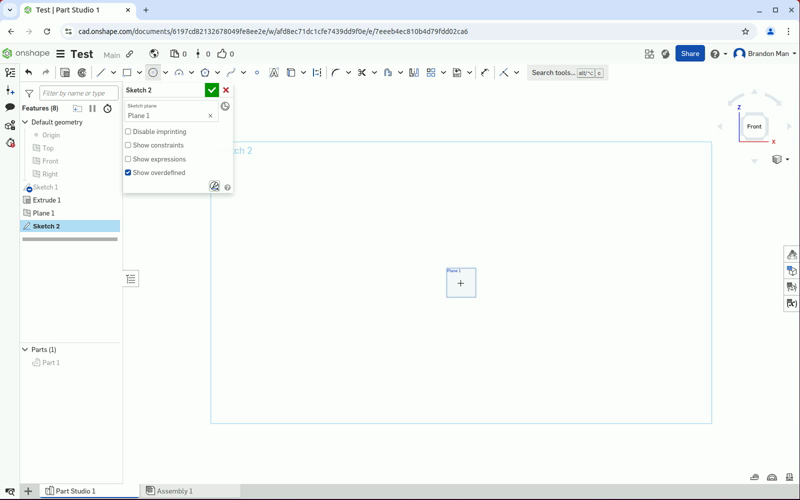
click(460, 282)
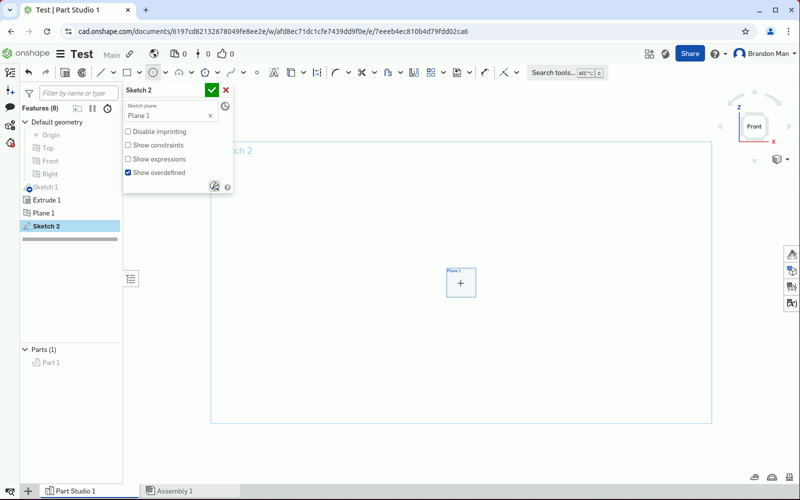
key_up(shift)
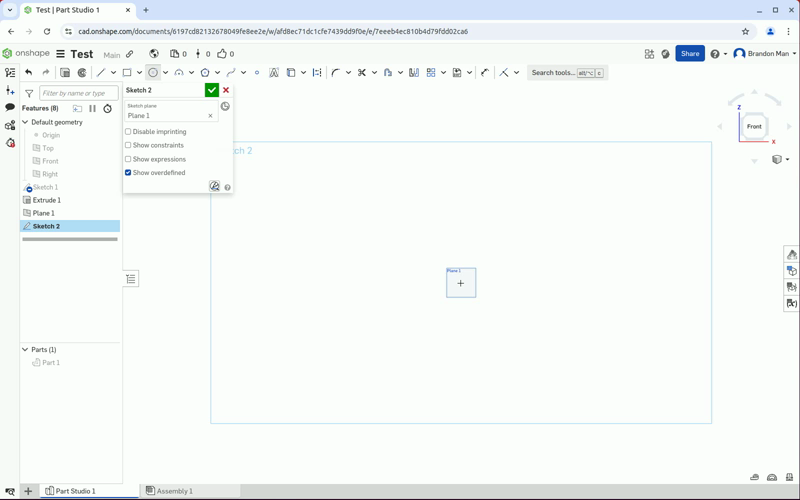
mouse_move(492, 282)
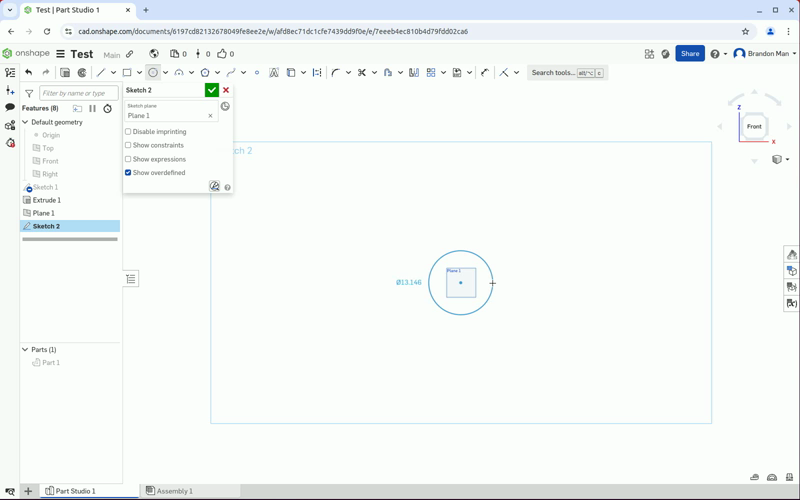
click(492, 282)
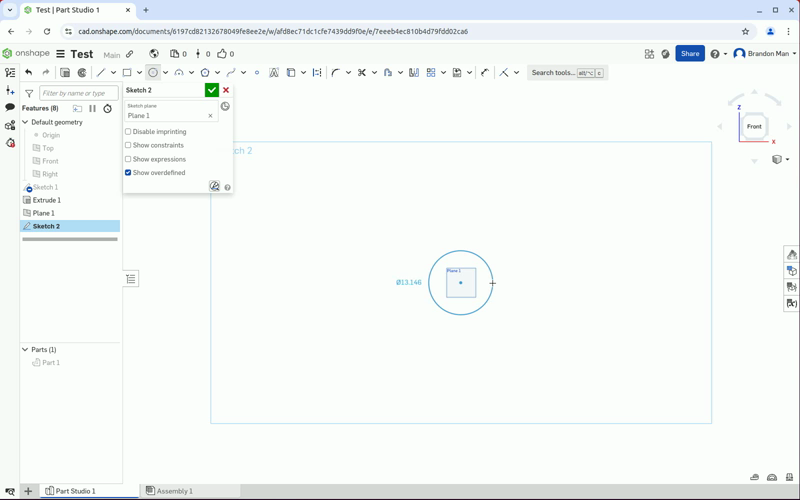
key(esc)
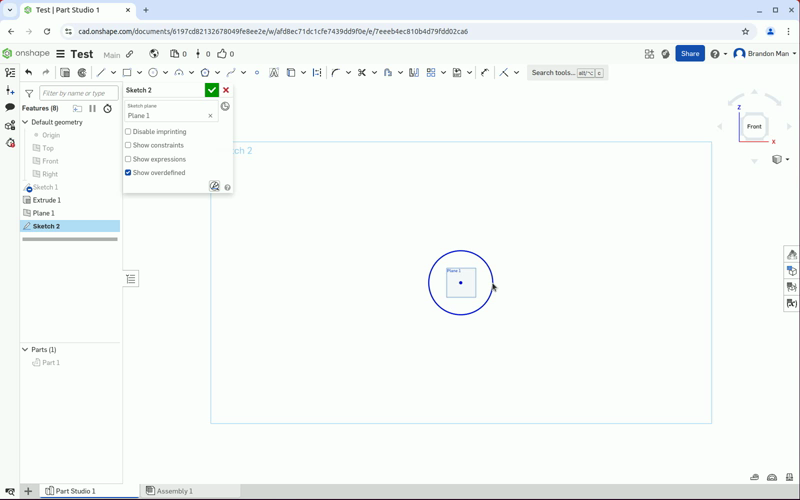
key(c)
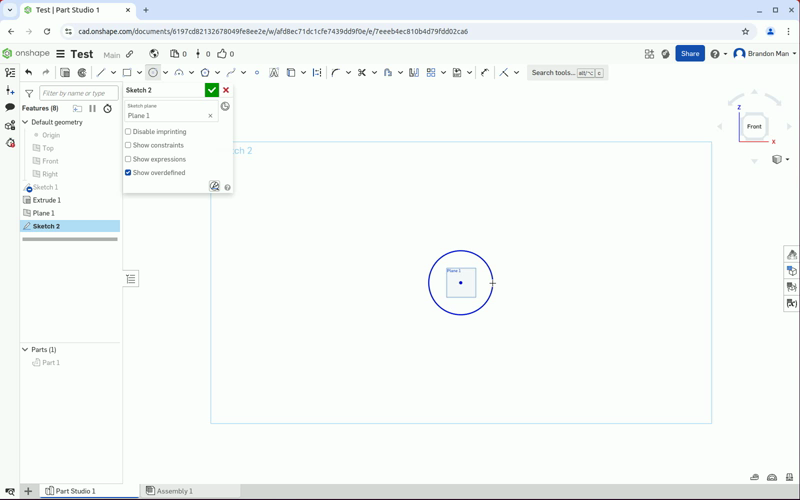
key_down(shift)
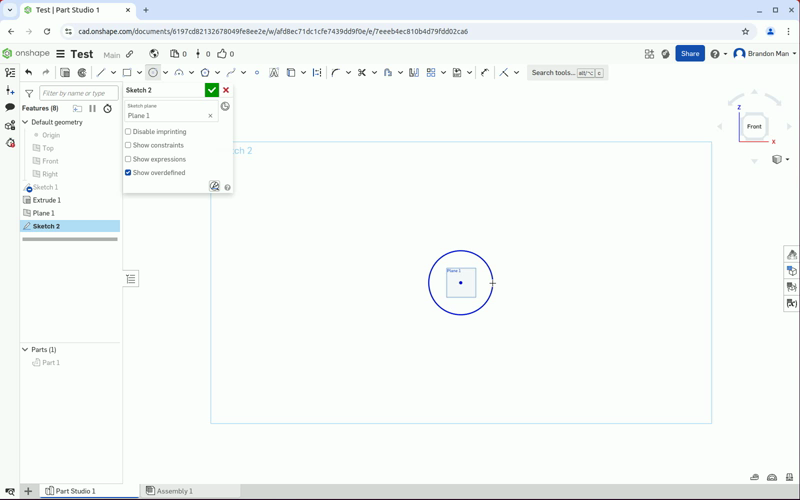
mouse_move(460, 282)
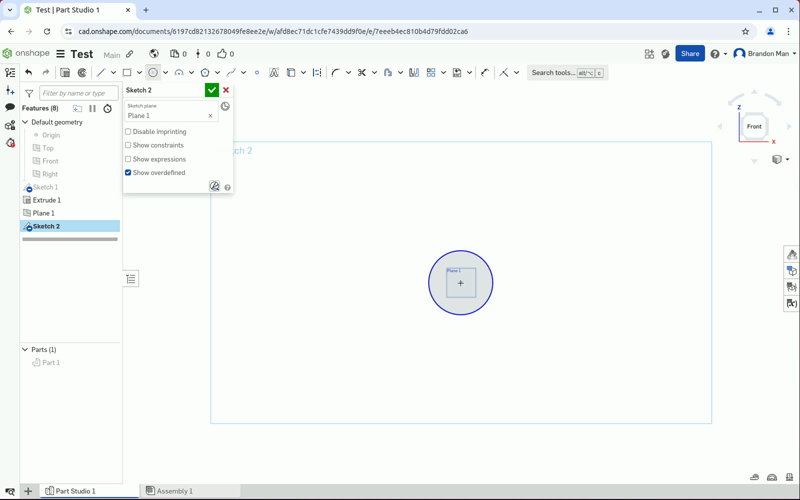
click(460, 282)
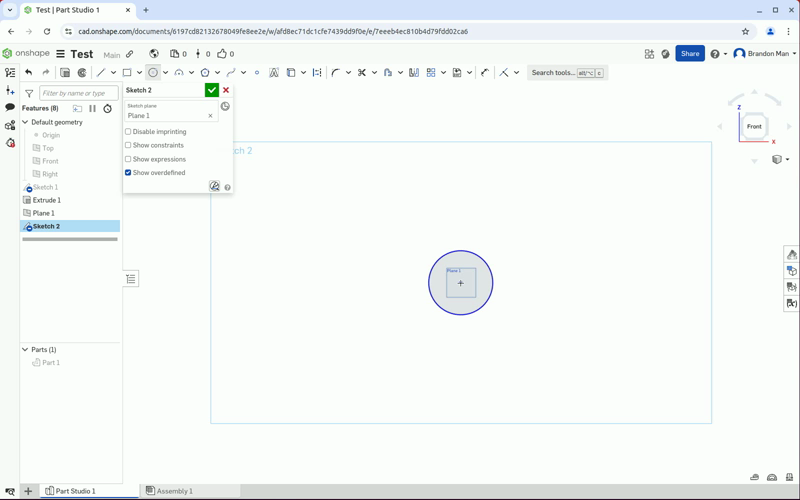
key_up(shift)
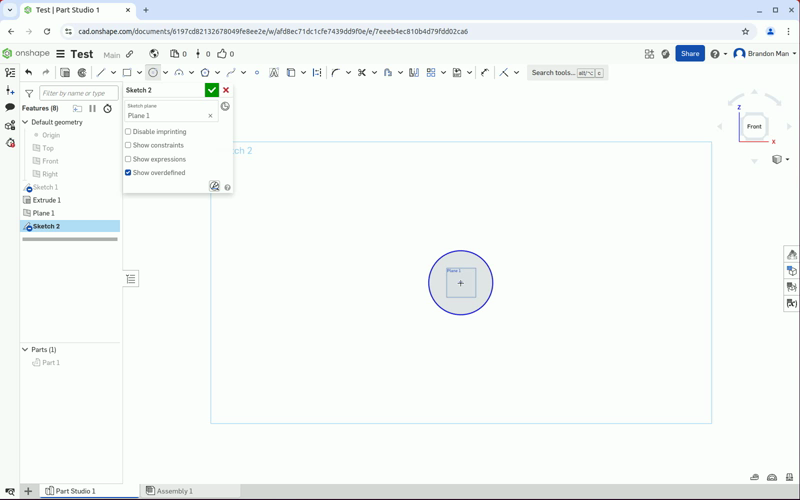
mouse_move(478, 282)
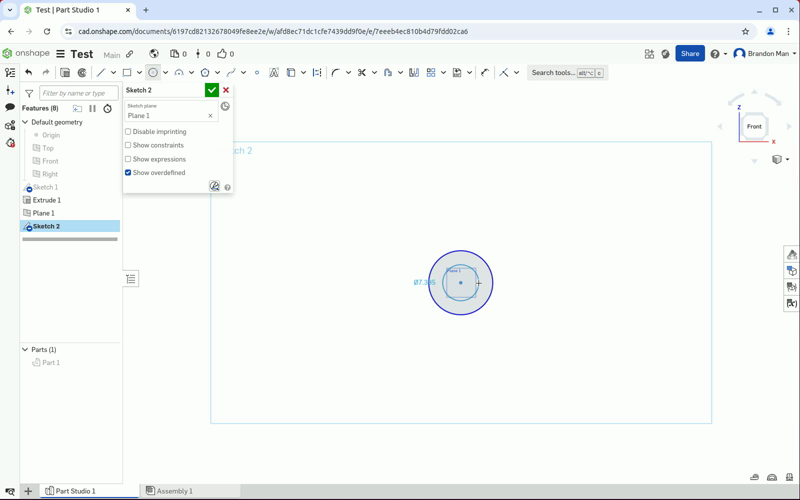
click(478, 282)
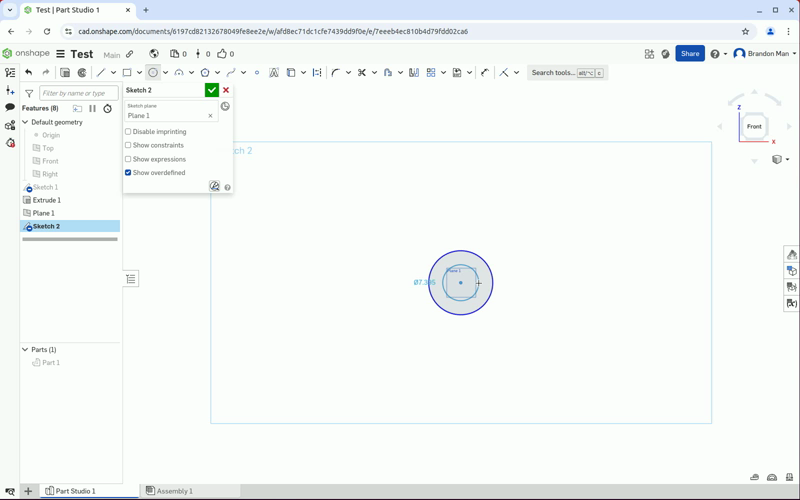
key(esc)
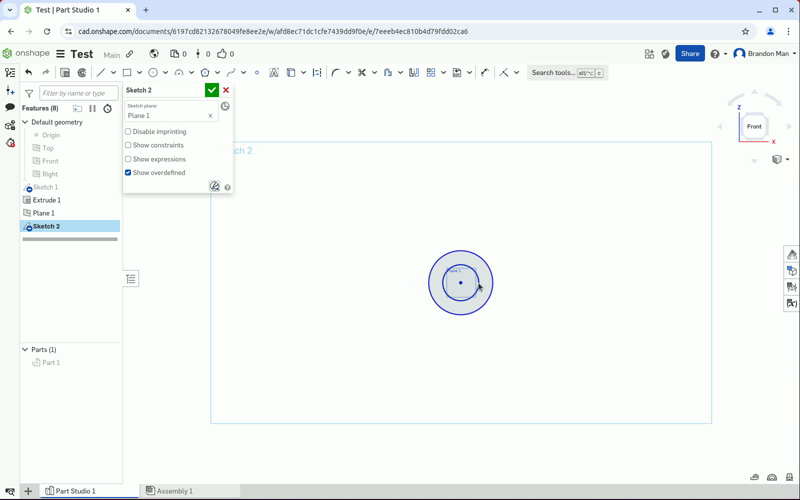
mouse_move(489, 278)
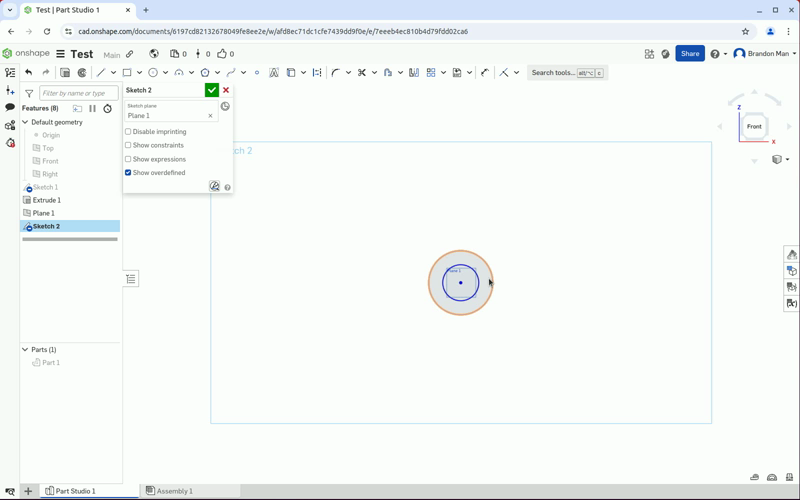
click(489, 278)
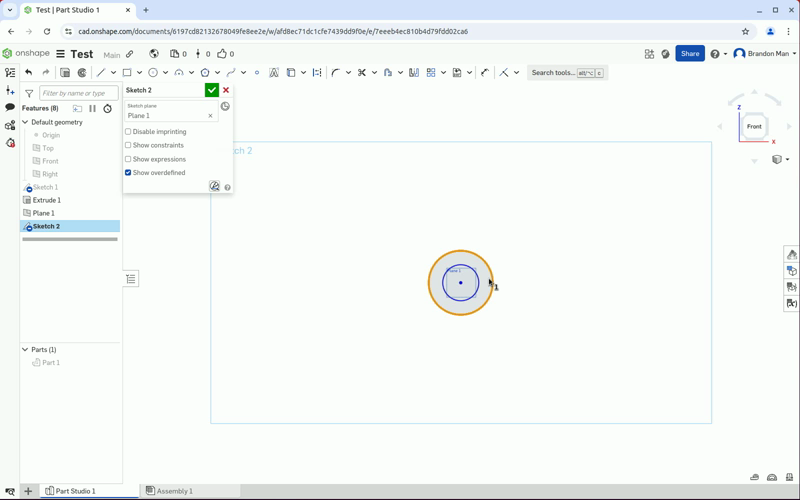
mouse_move(73, 352)
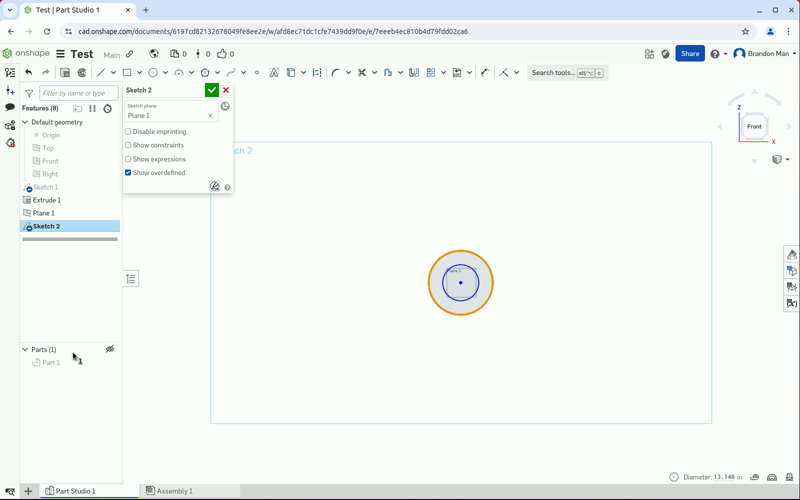
key(shift+y)
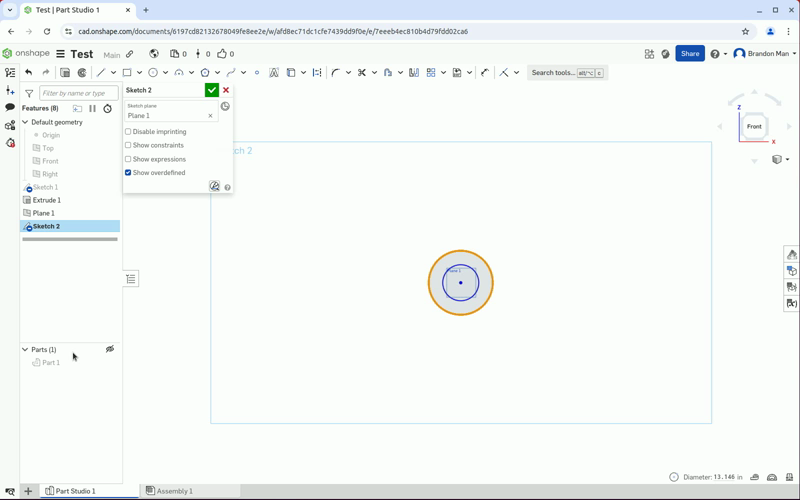
key(shift+e)
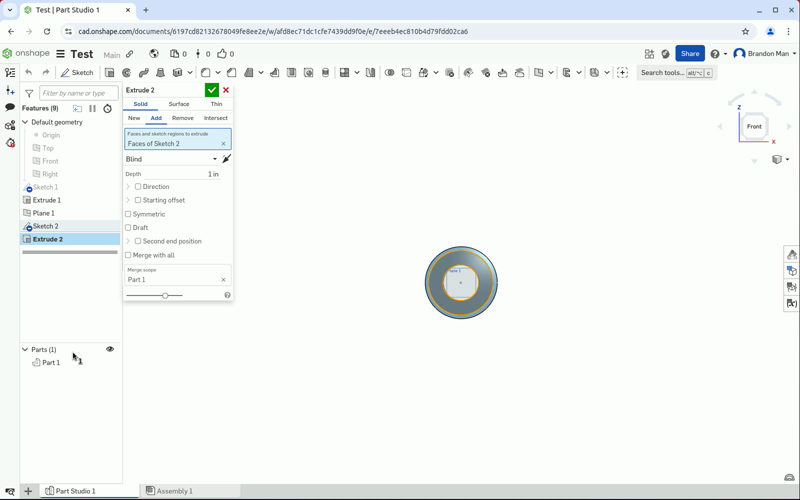
mouse_move(143, 106)
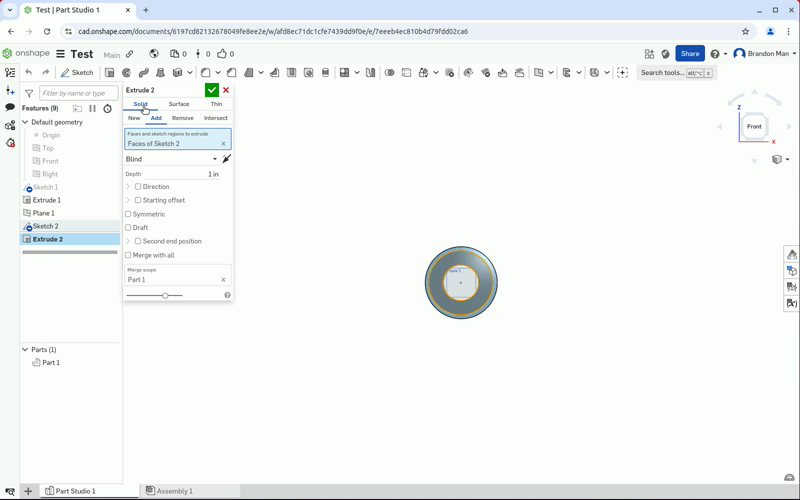
click(143, 106)
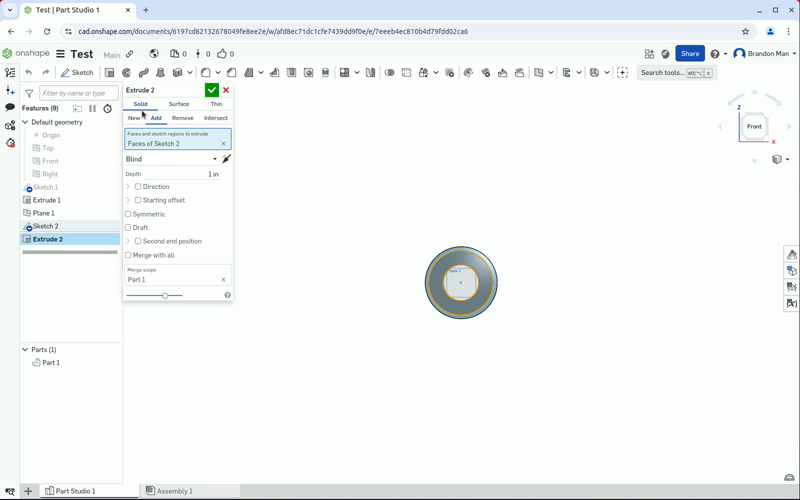
mouse_move(137, 120)
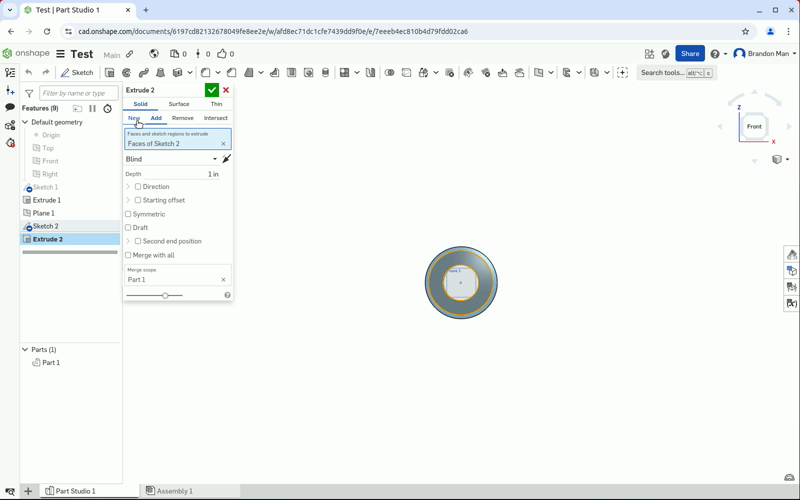
click(137, 120)
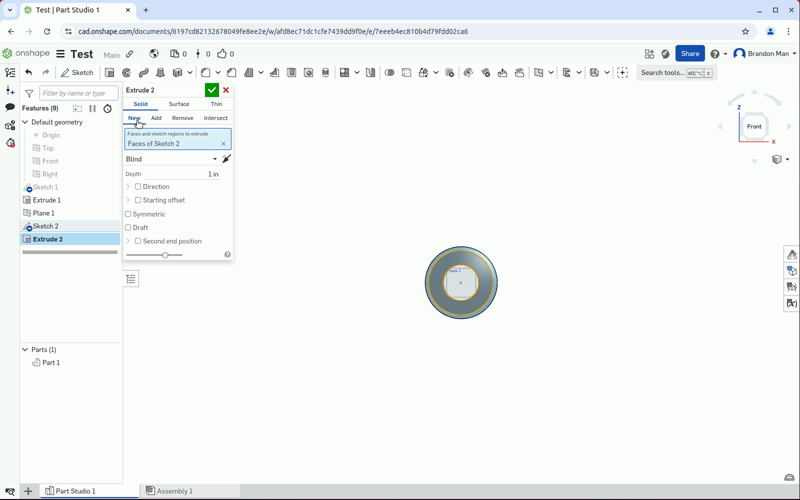
key(tab, 4)
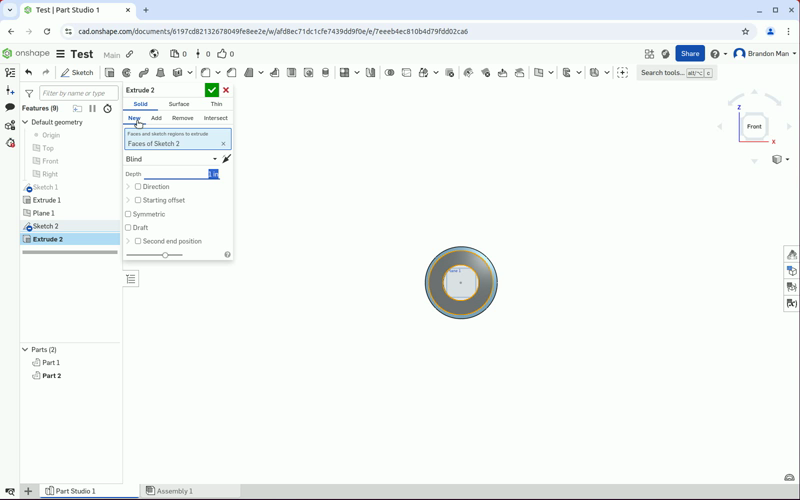
text(1.204)
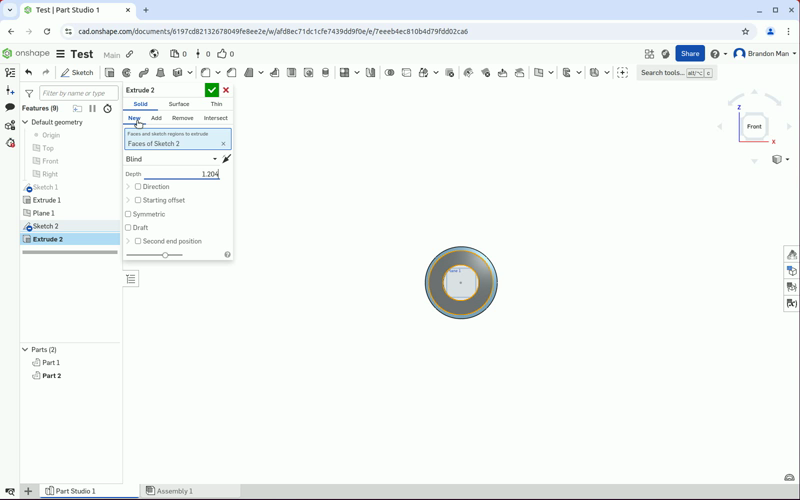
key(enter)
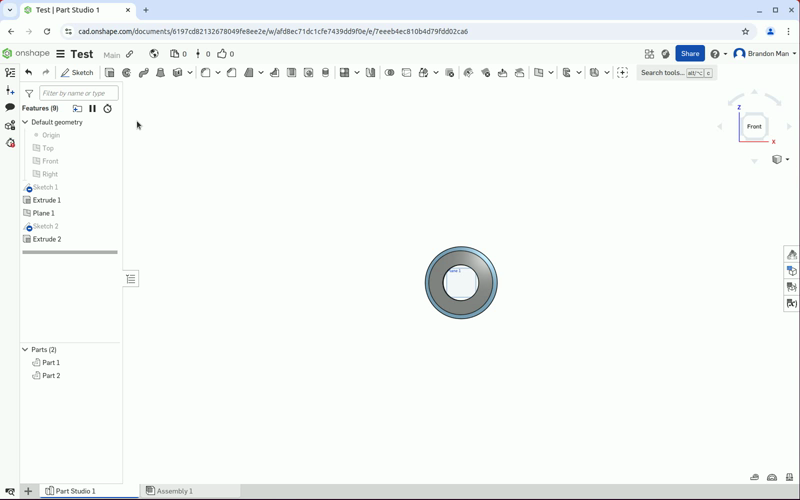
key(shift+h)
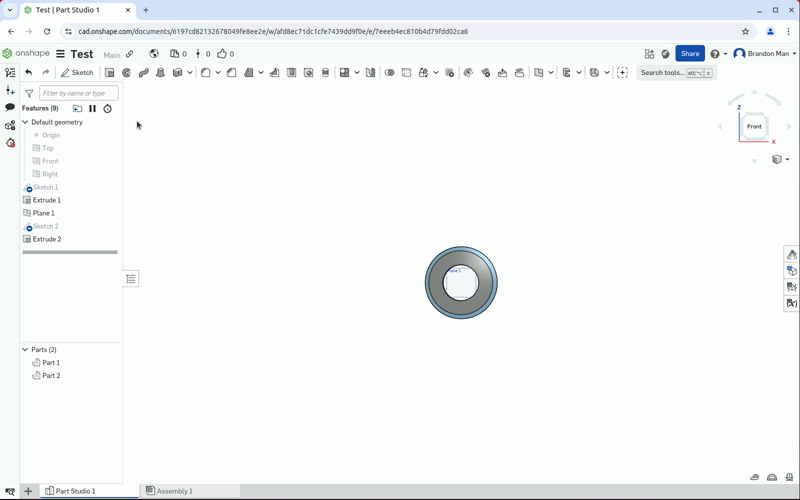
key(shift+h)
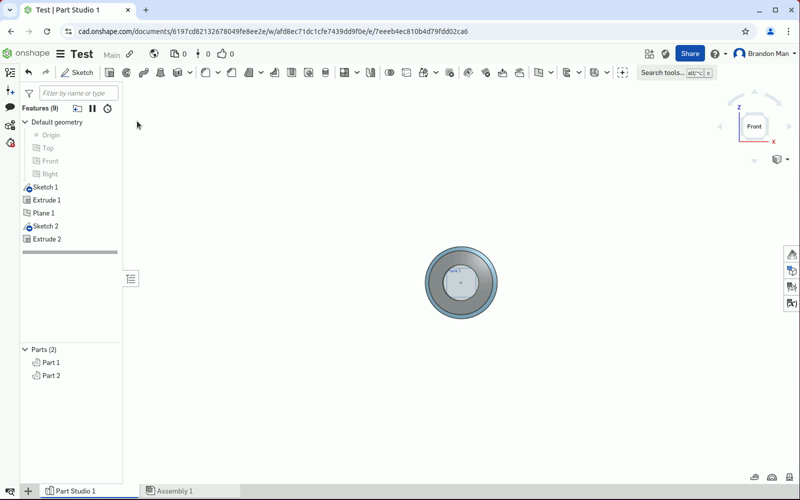
key(shift+7)
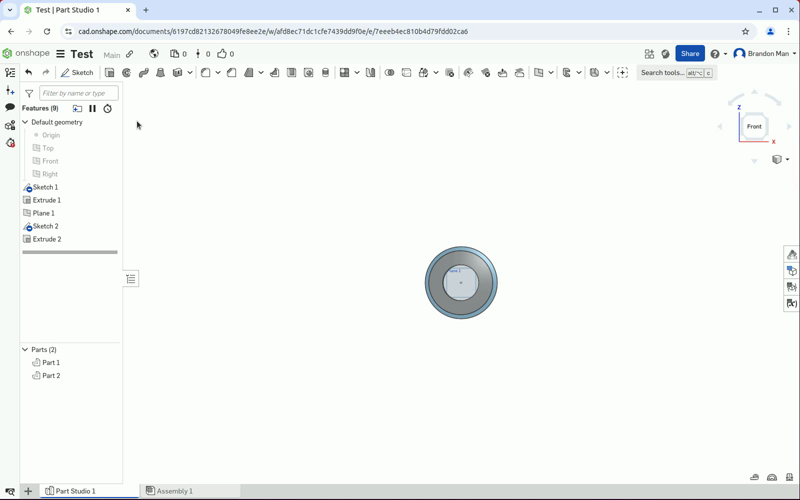
key(left, 2)
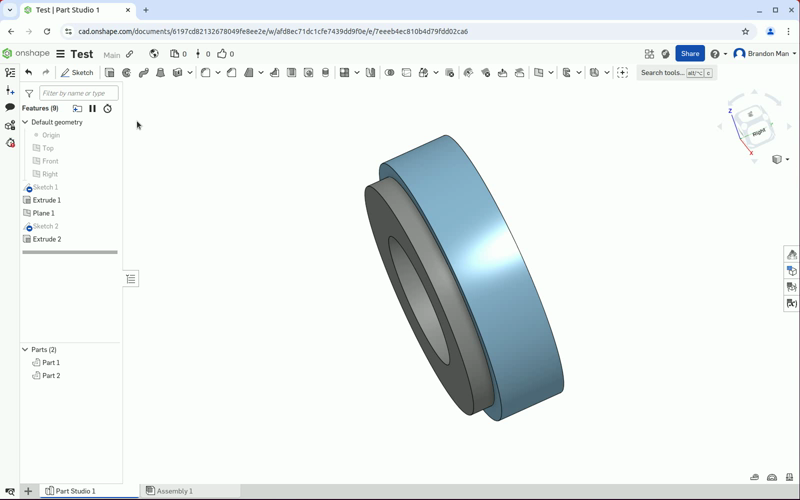
key(down, 2)
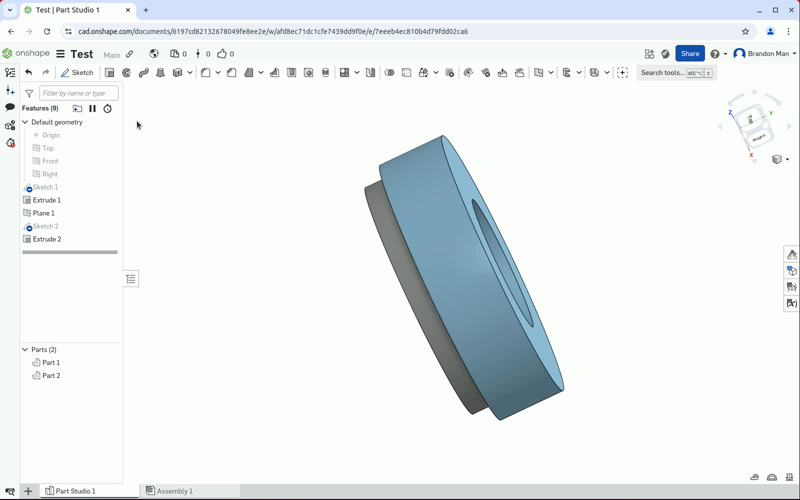
key(up, 2)
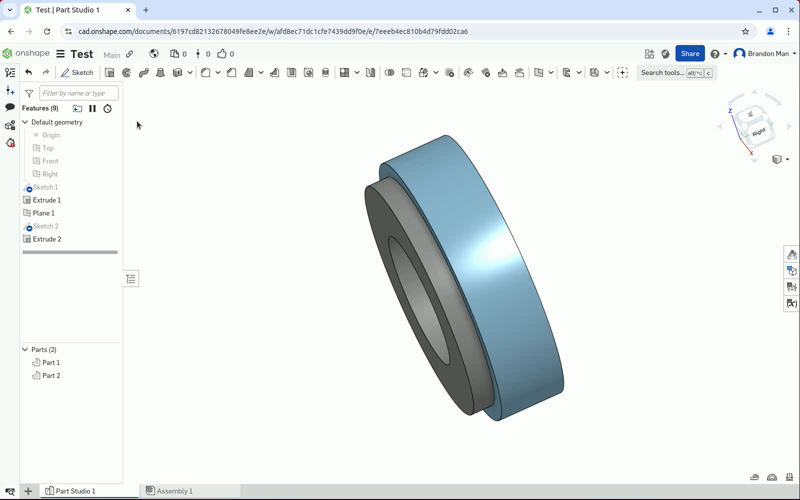
key(right, 2)
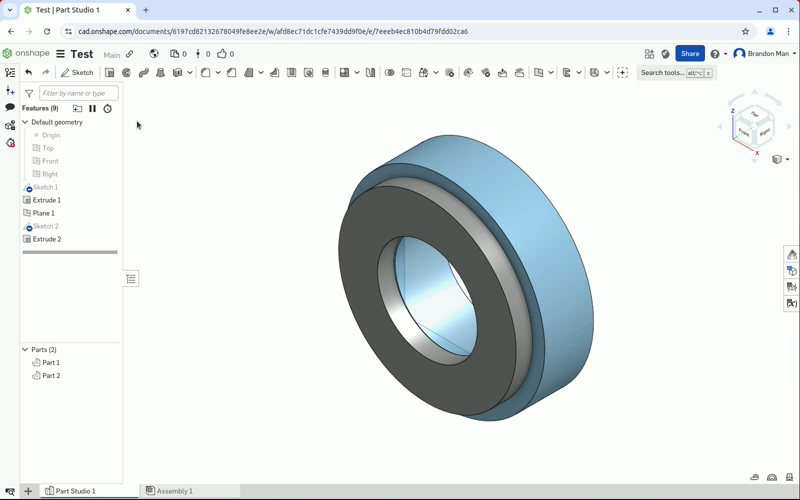
mouse_move(73, 189)
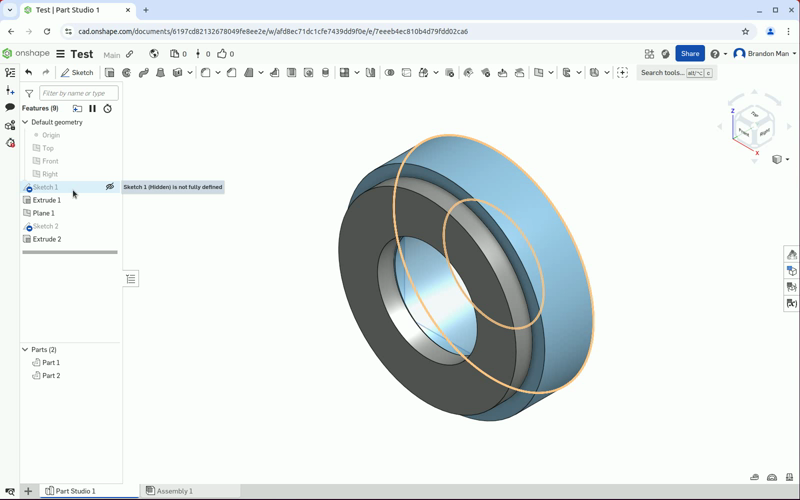
click(73, 189)